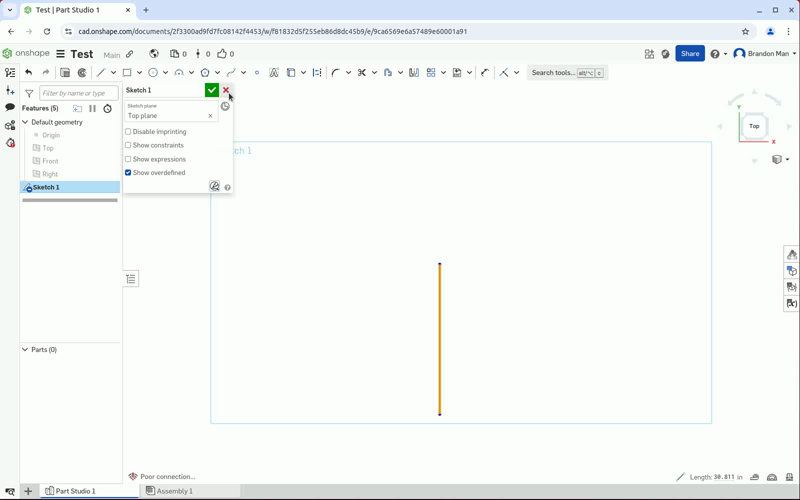
key(shift+h)
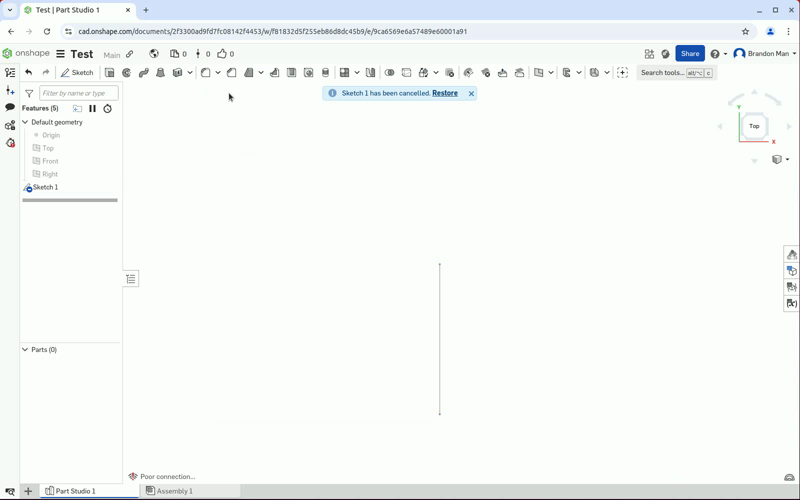
key(shift+s)
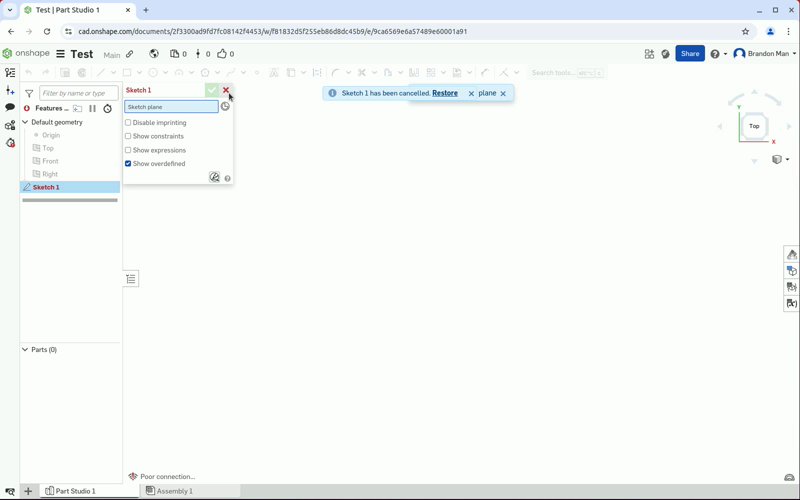
mouse_move(73, 150)
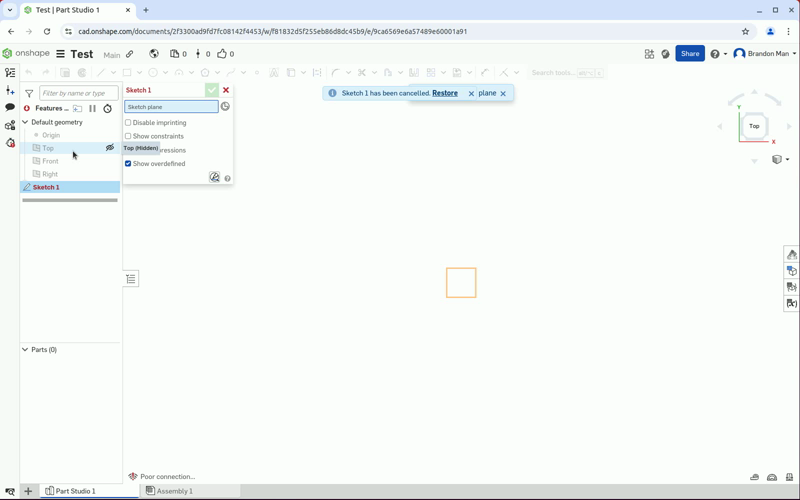
click(73, 150)
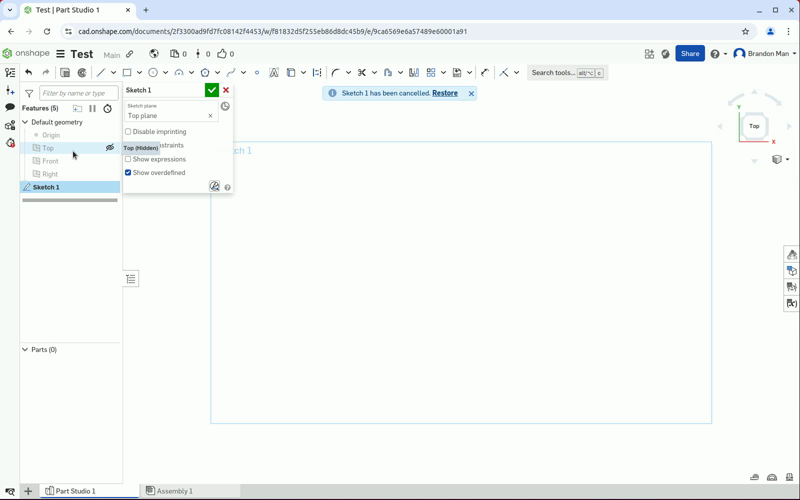
mouse_move(73, 352)
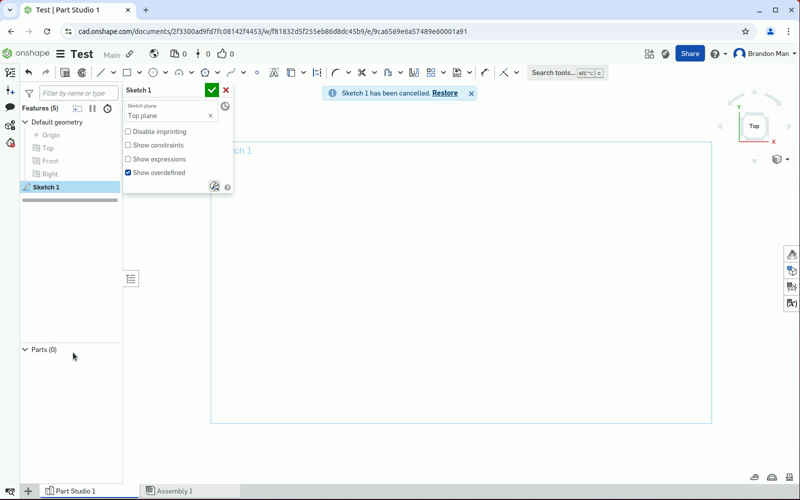
key(y)
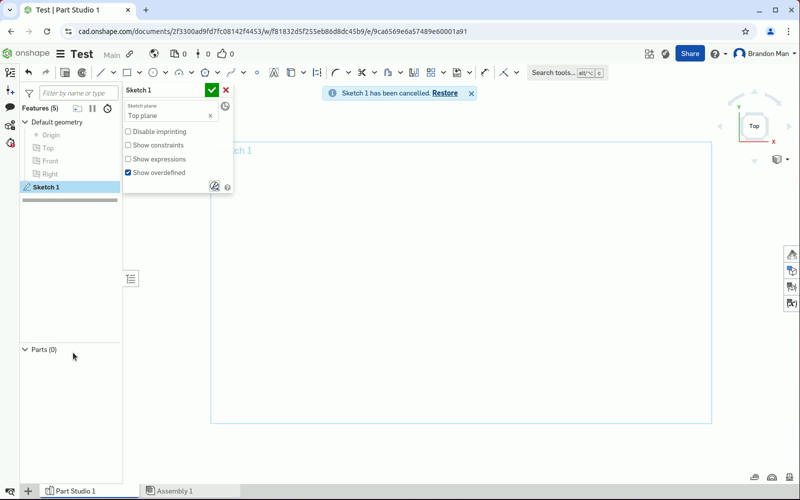
key(l)
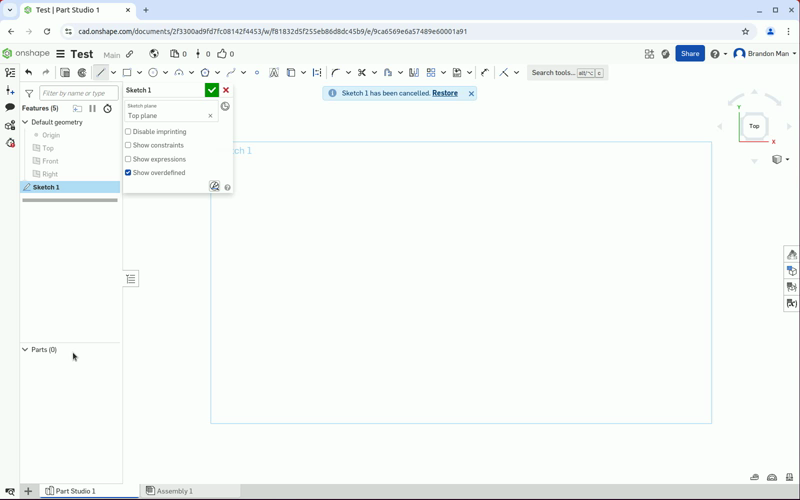
key_down(shift)
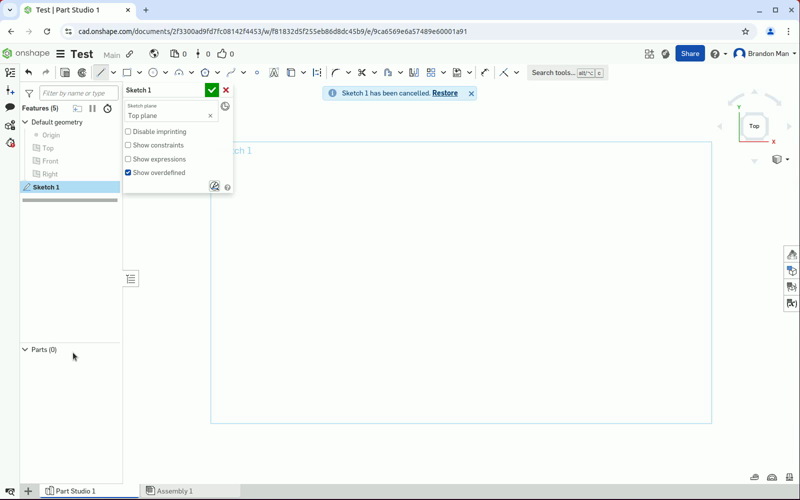
mouse_move(460, 282)
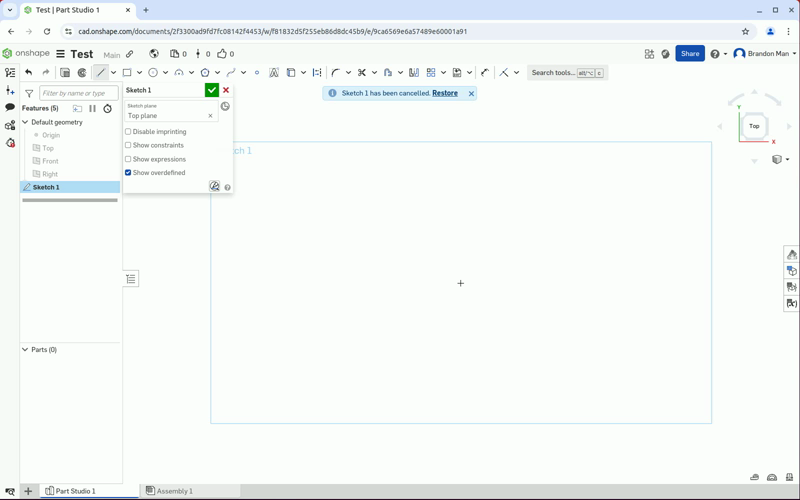
click(460, 282)
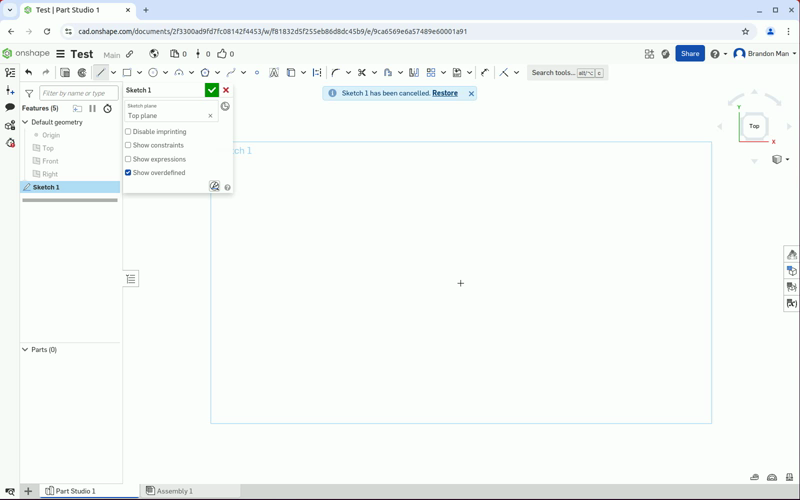
key_up(shift)
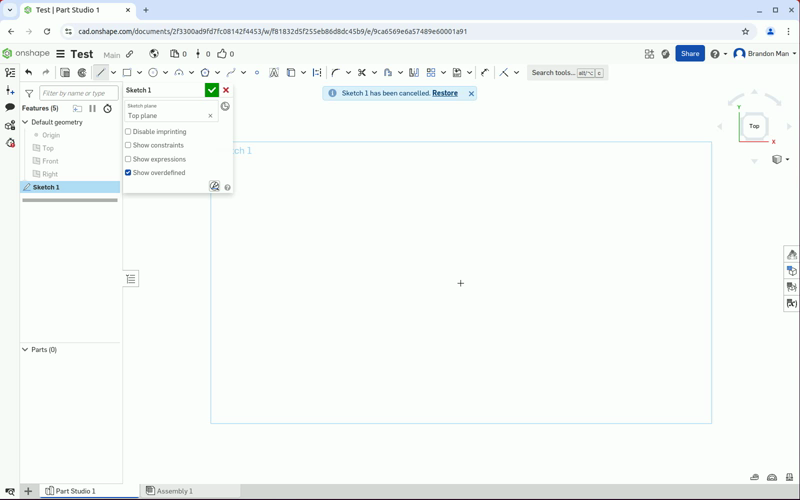
key_down(shift)
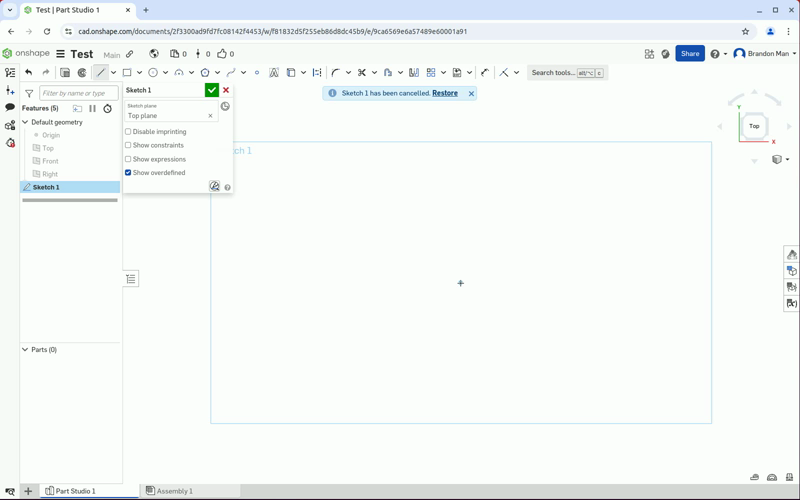
mouse_move(490, 282)
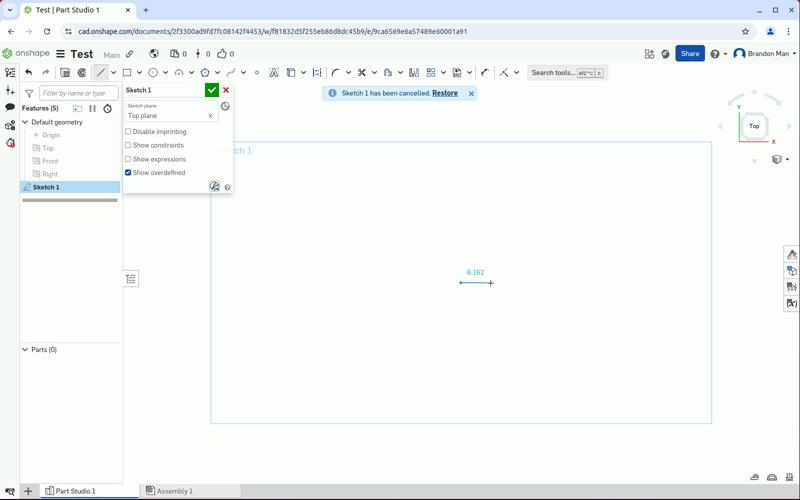
mouse_move(498, 301)
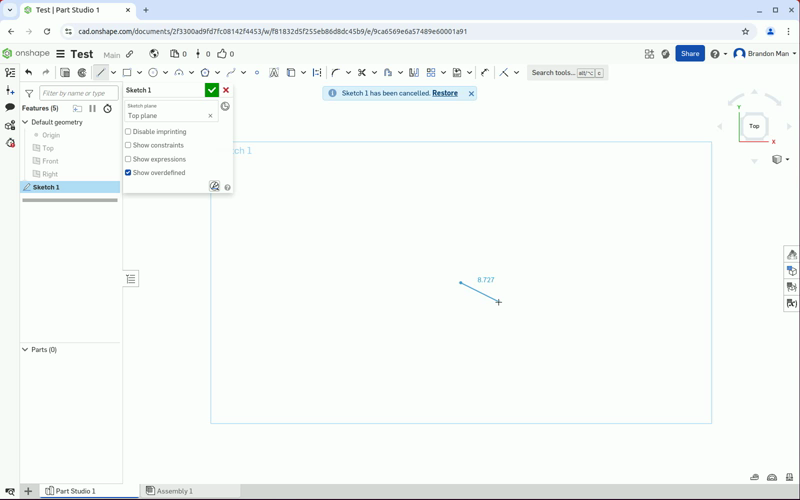
click(498, 301)
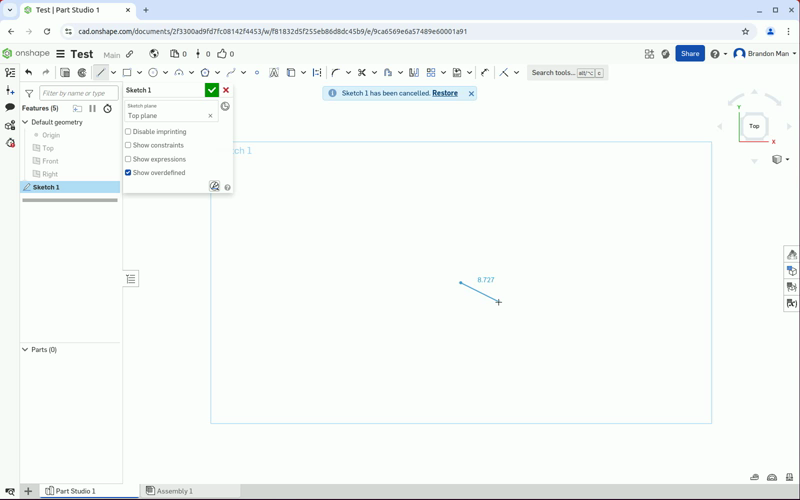
key_up(shift)
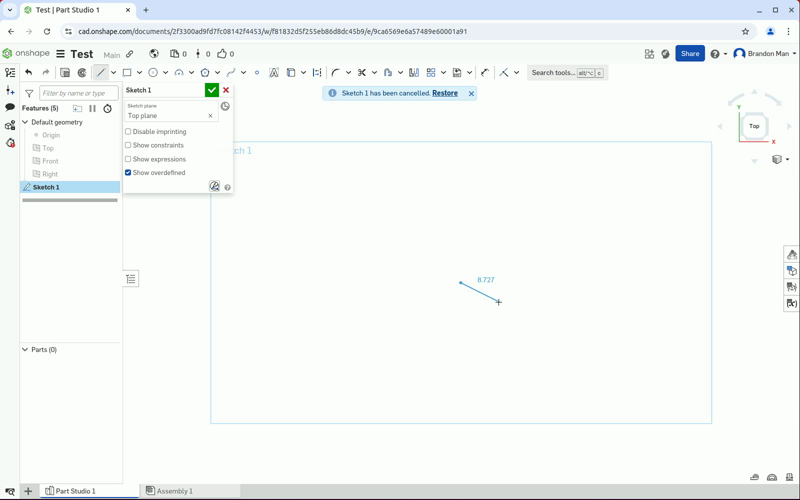
key_down(shift)
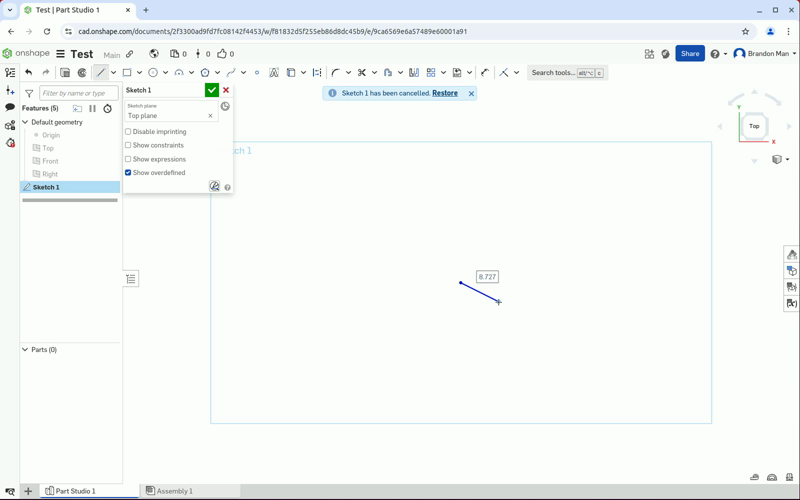
mouse_move(528, 301)
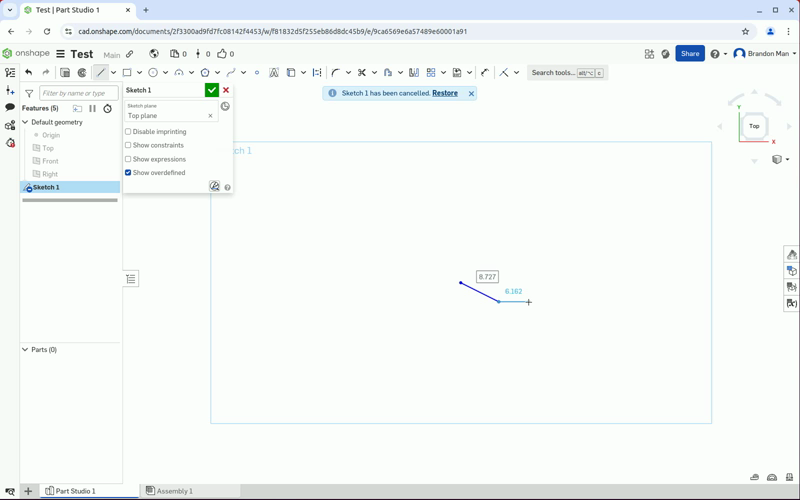
mouse_move(535, 301)
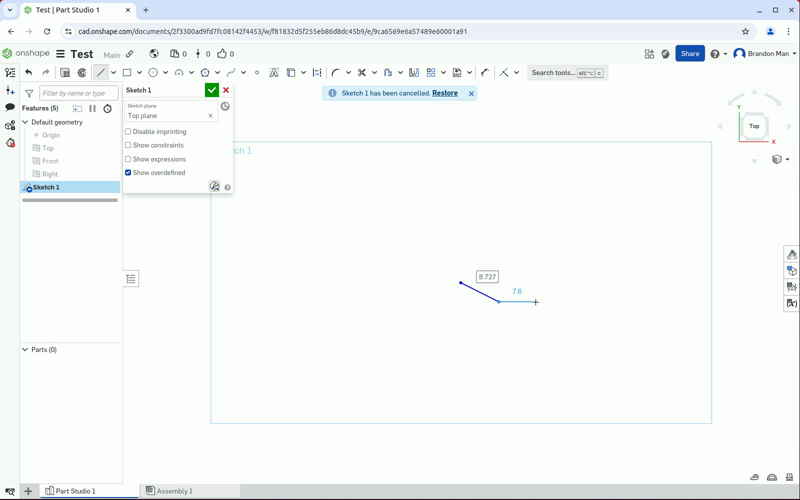
click(535, 301)
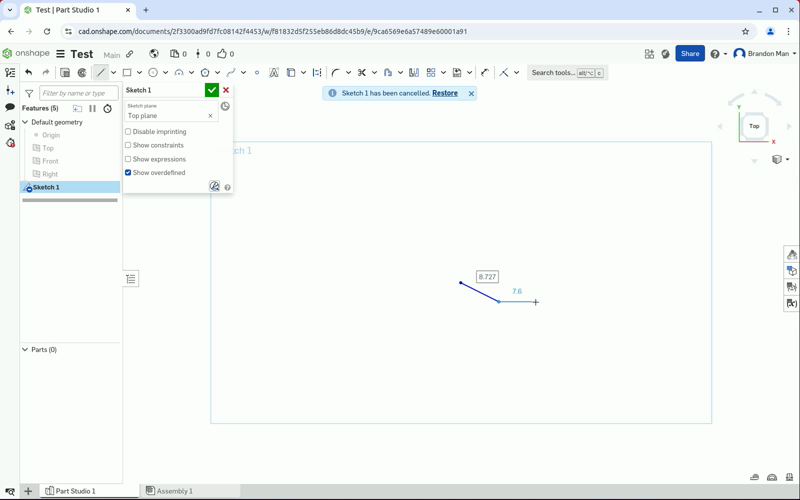
key_up(shift)
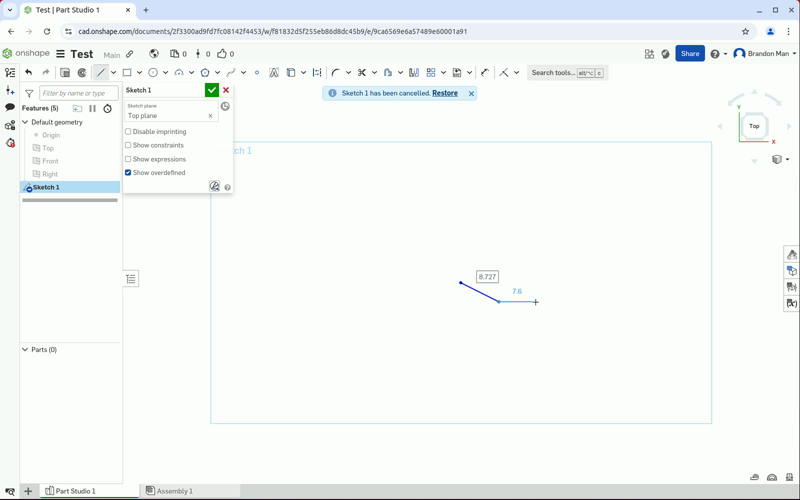
key_down(shift)
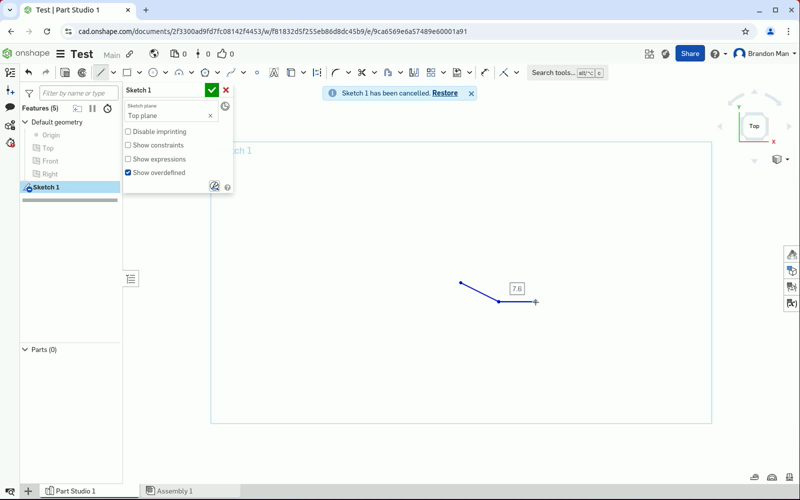
mouse_move(565, 301)
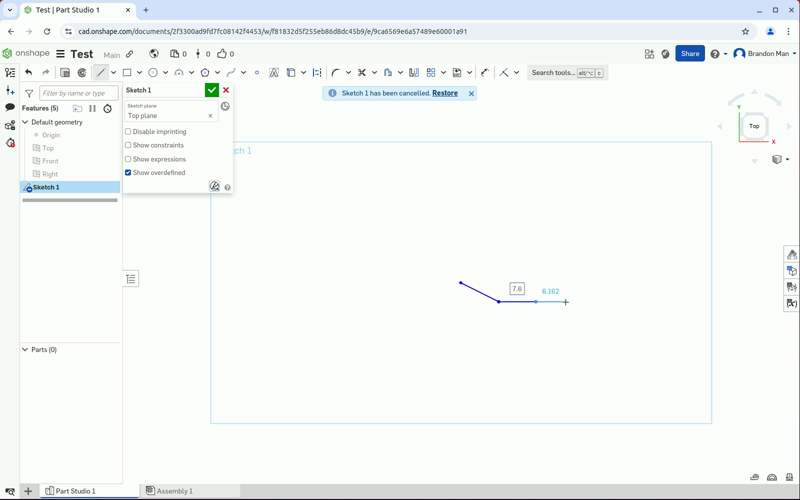
mouse_move(573, 282)
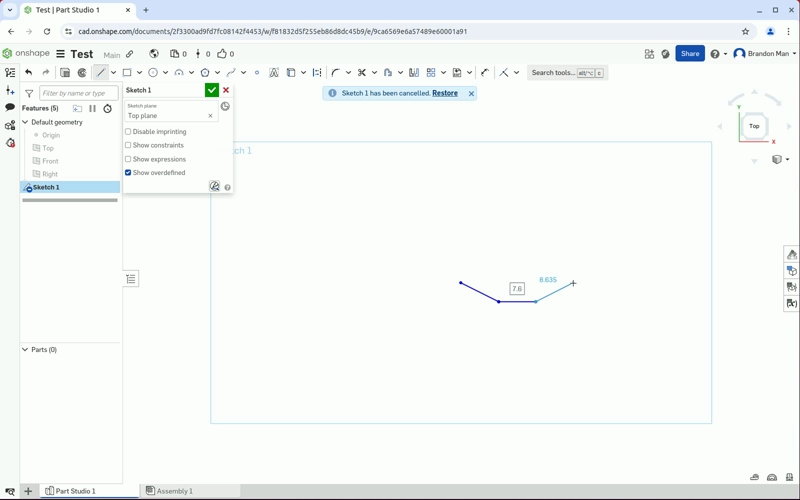
click(573, 282)
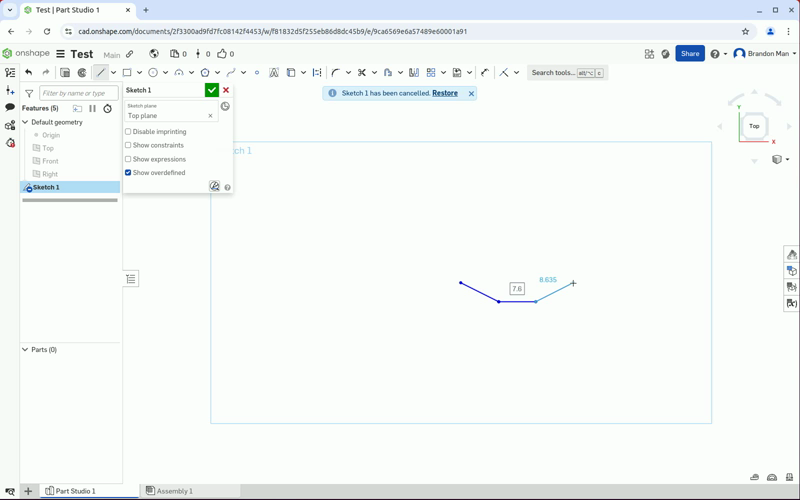
key_up(shift)
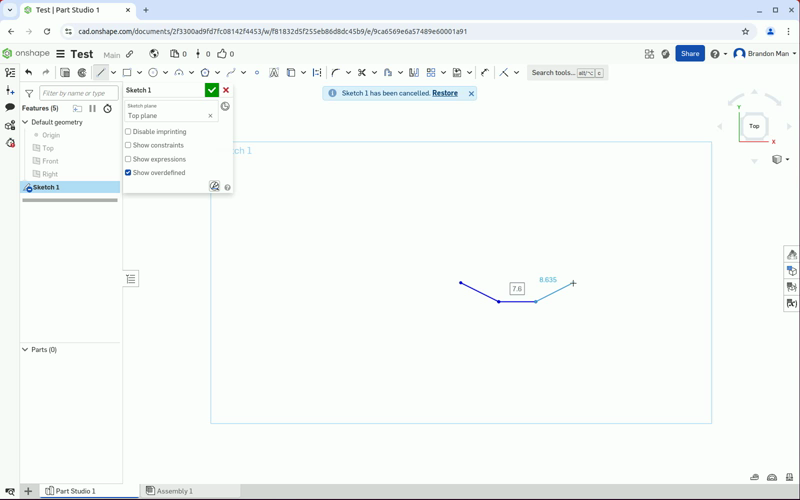
key_down(shift)
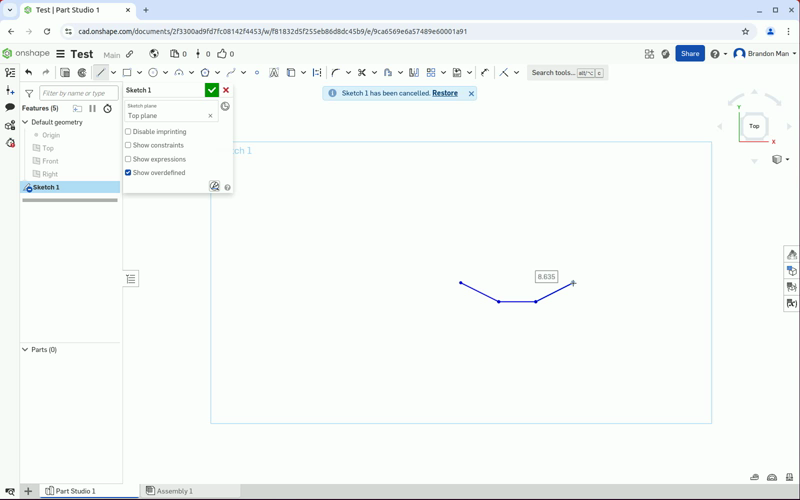
mouse_move(589, 282)
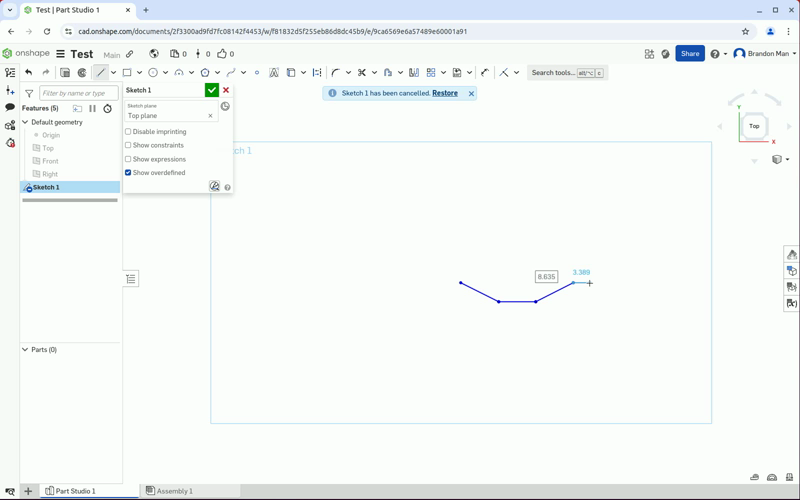
mouse_move(573, 226)
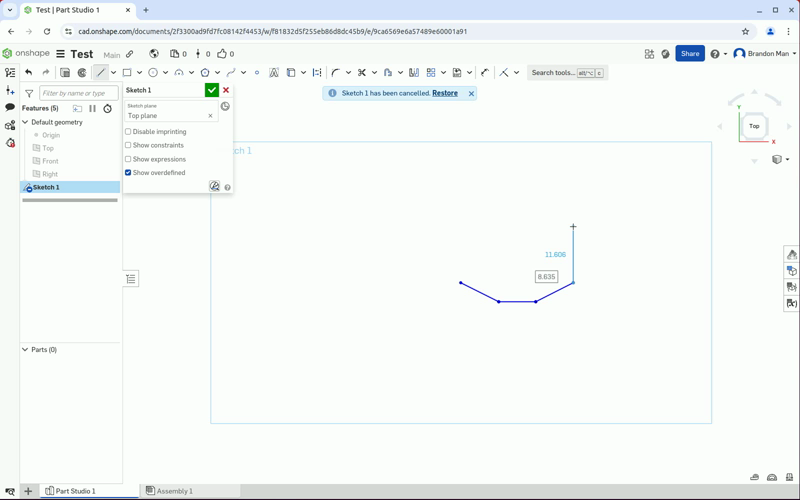
click(573, 226)
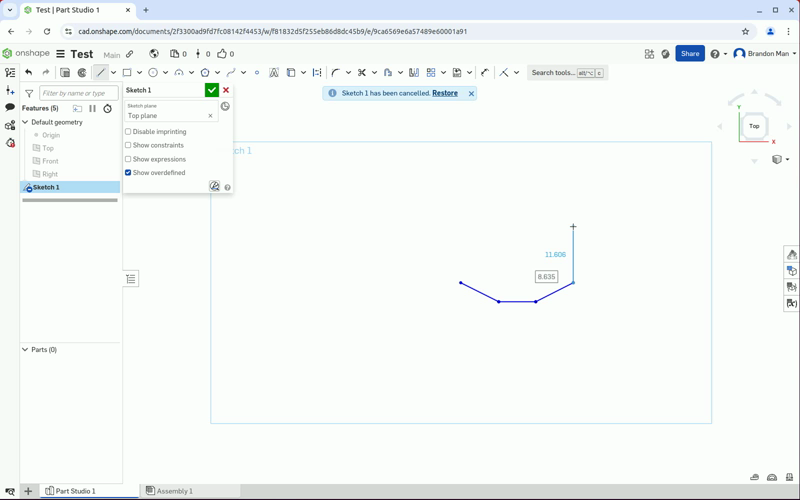
key_up(shift)
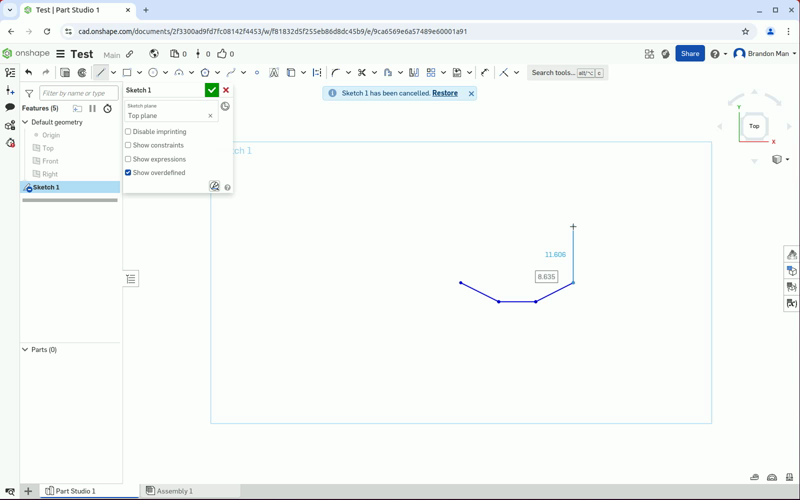
key_down(shift)
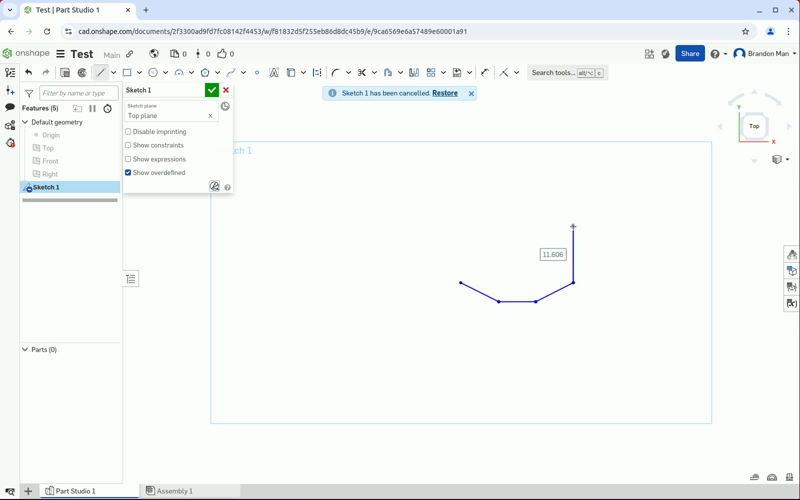
mouse_move(460, 226)
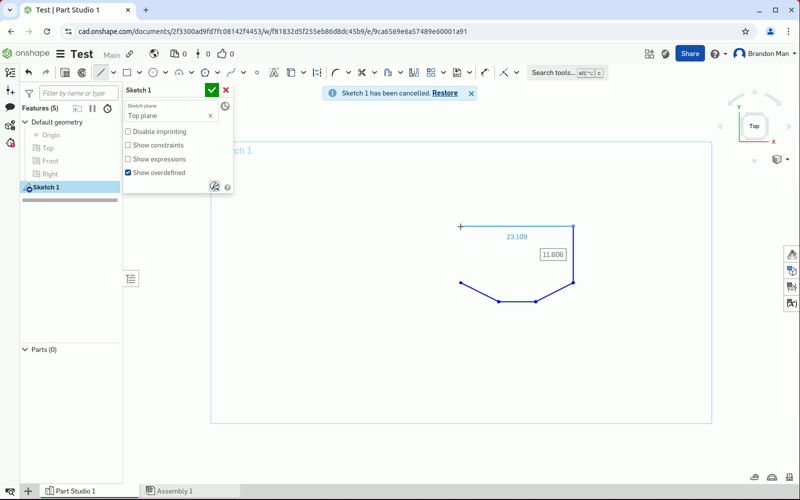
click(460, 226)
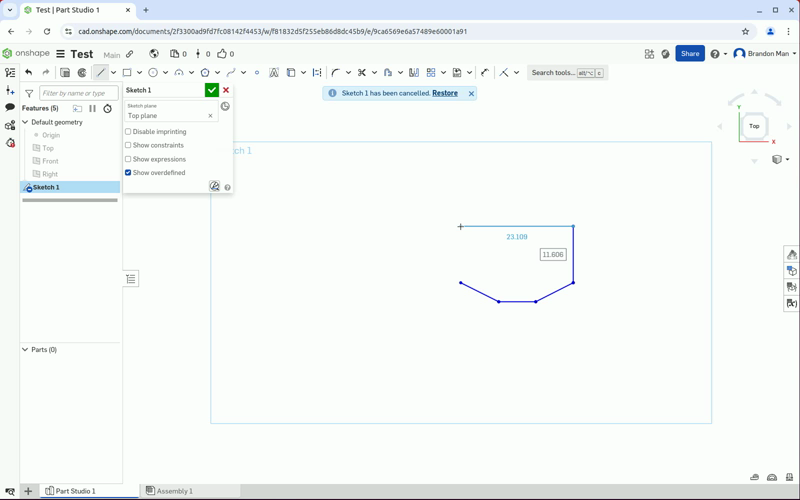
key_up(shift)
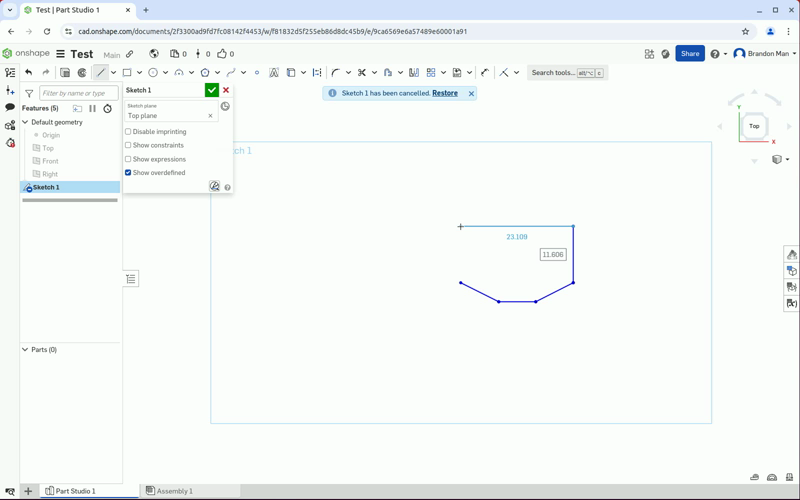
mouse_move(490, 226)
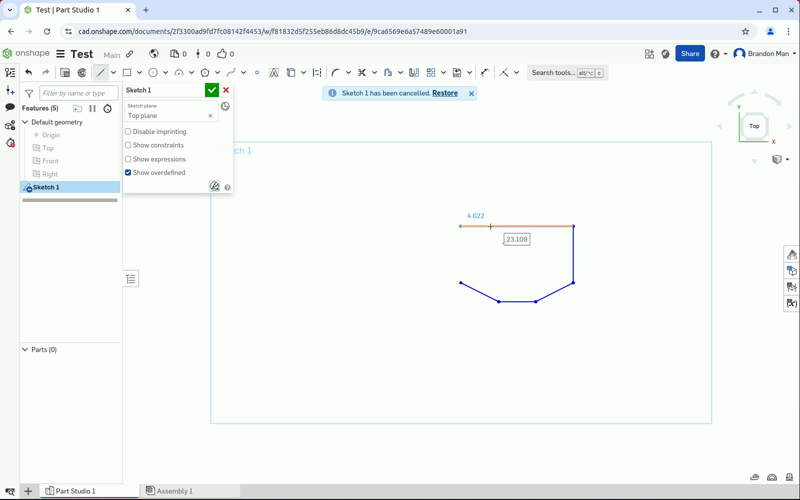
key_down(shift)
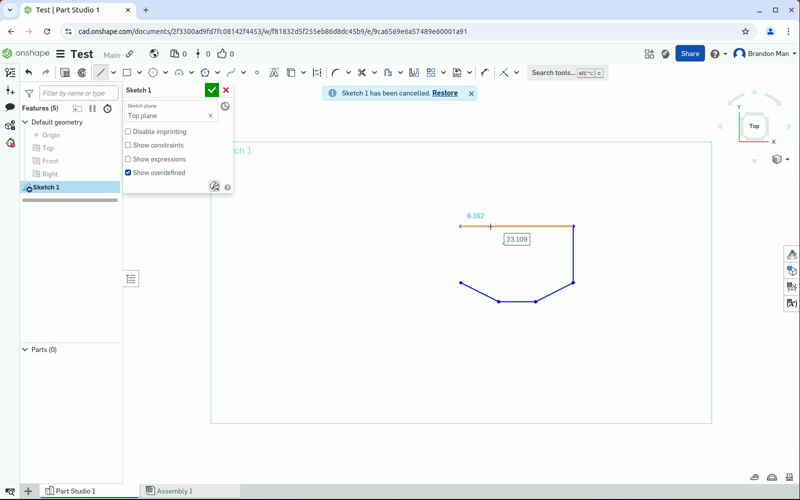
mouse_move(460, 282)
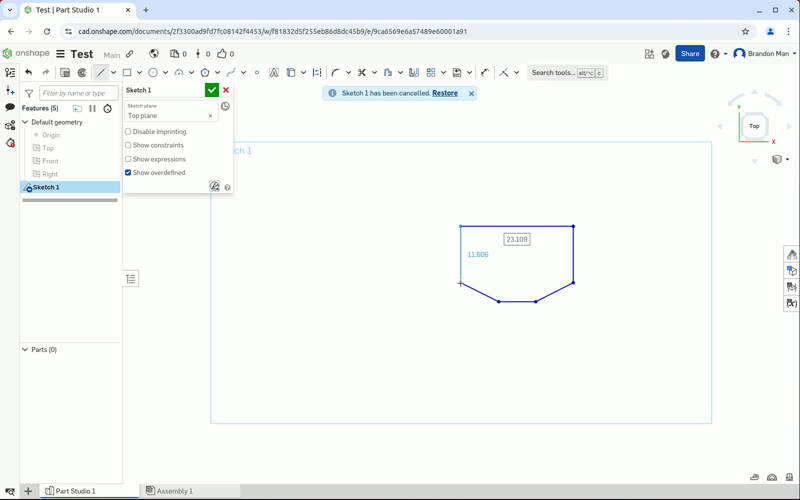
key_up(shift)
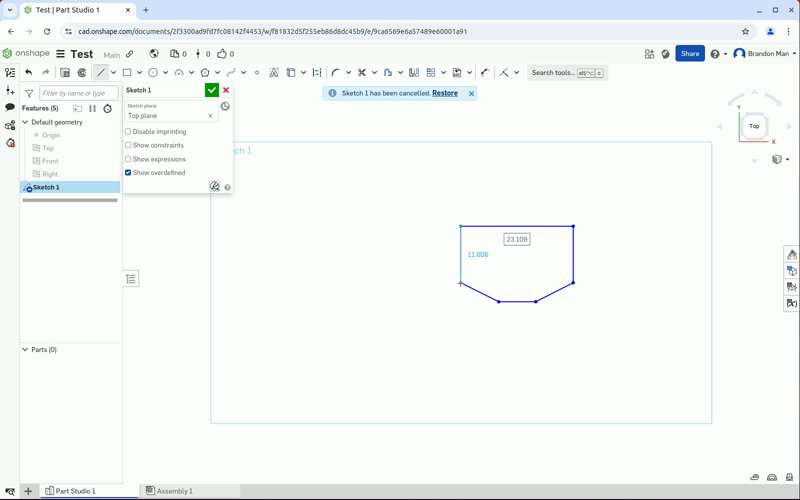
click(460, 282)
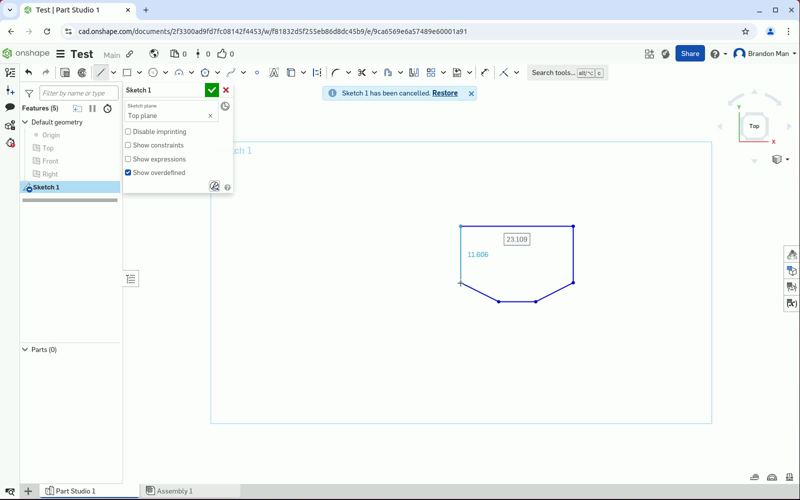
key(esc)
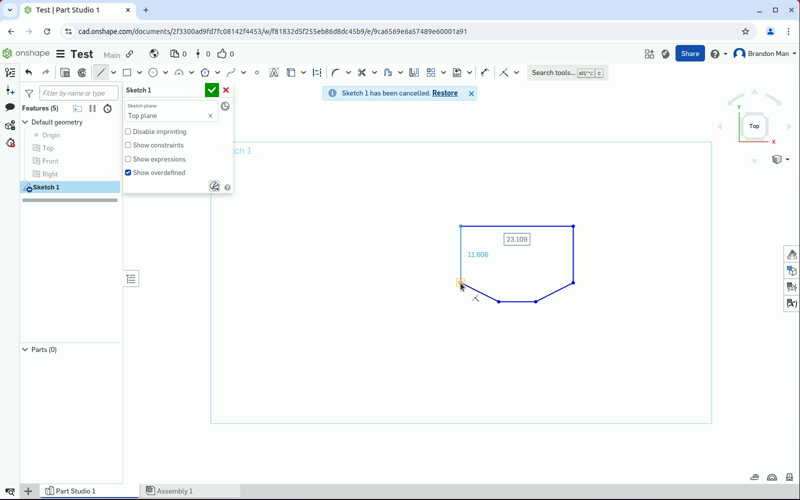
mouse_move(567, 252)
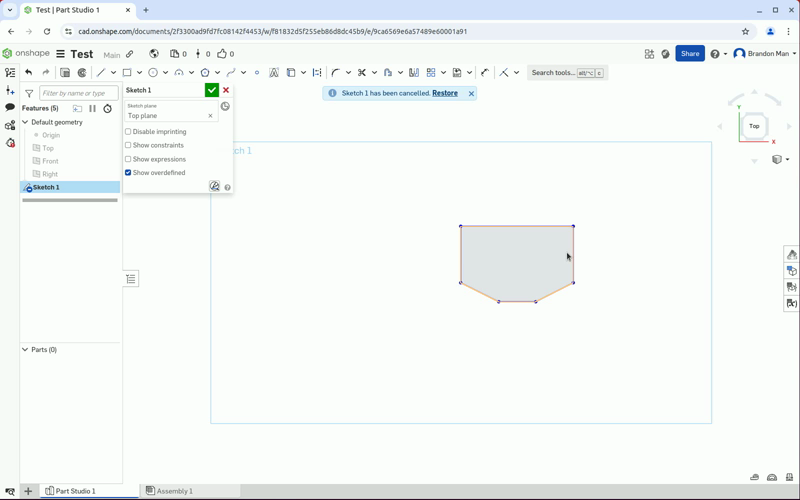
click(567, 252)
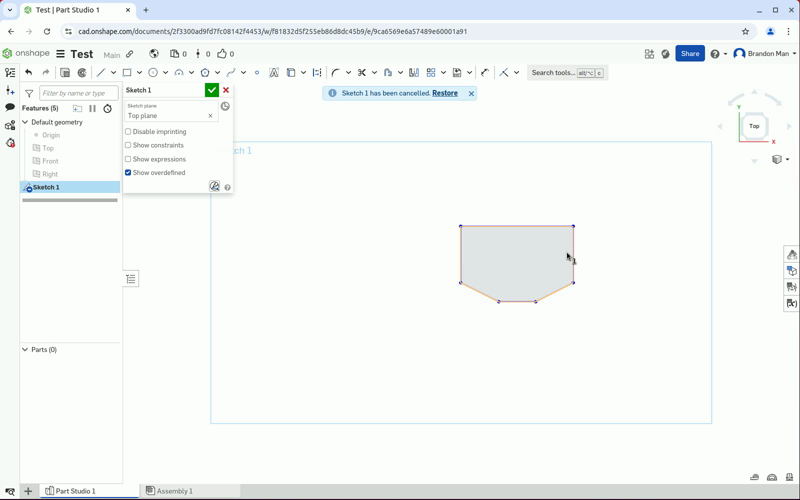
mouse_move(73, 352)
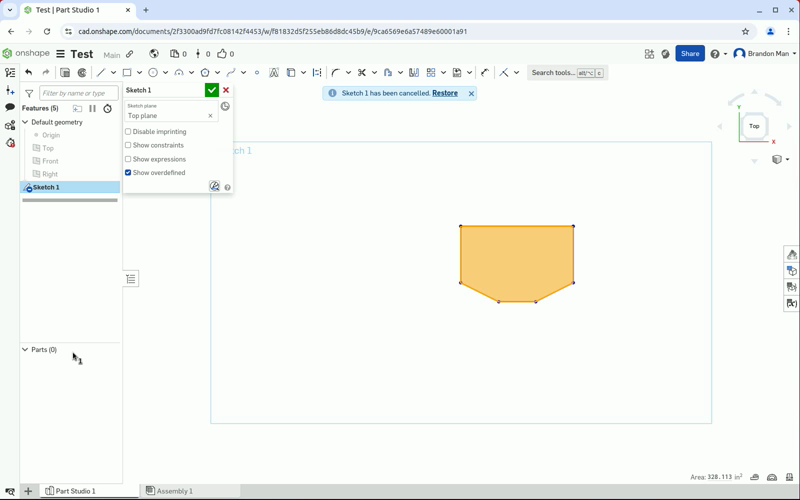
key(shift+y)
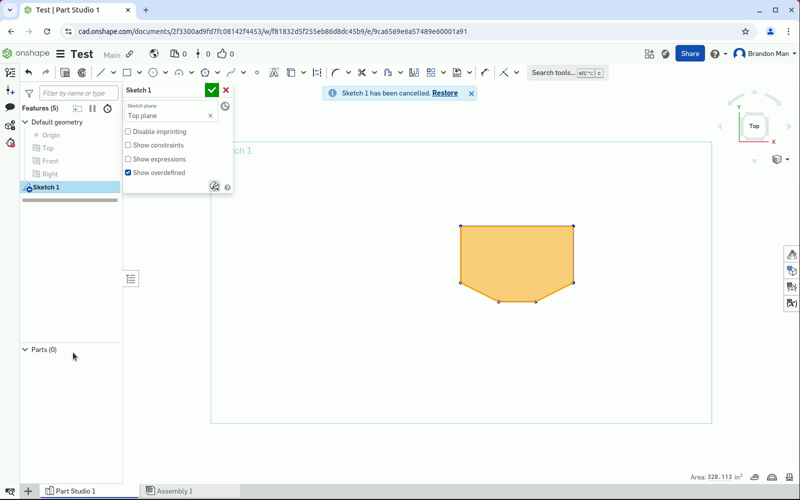
key(shift+e)
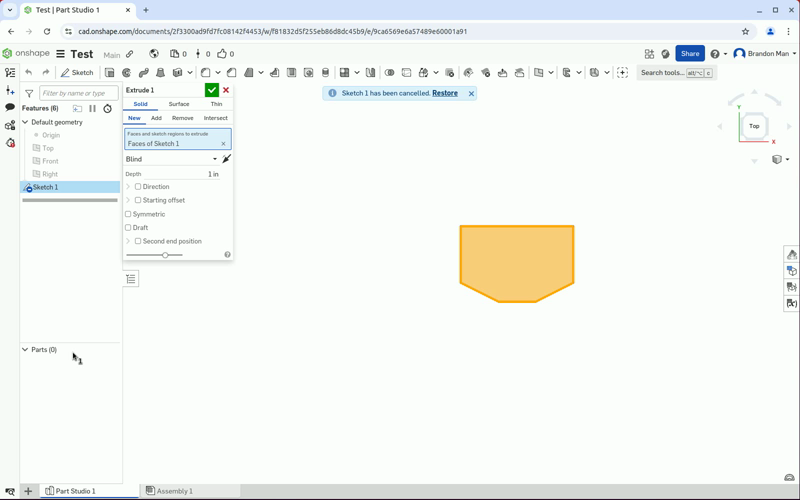
mouse_move(143, 106)
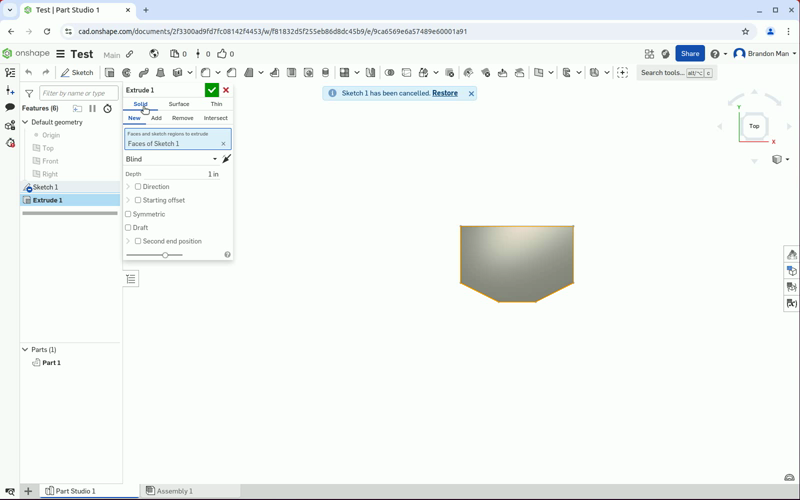
click(143, 106)
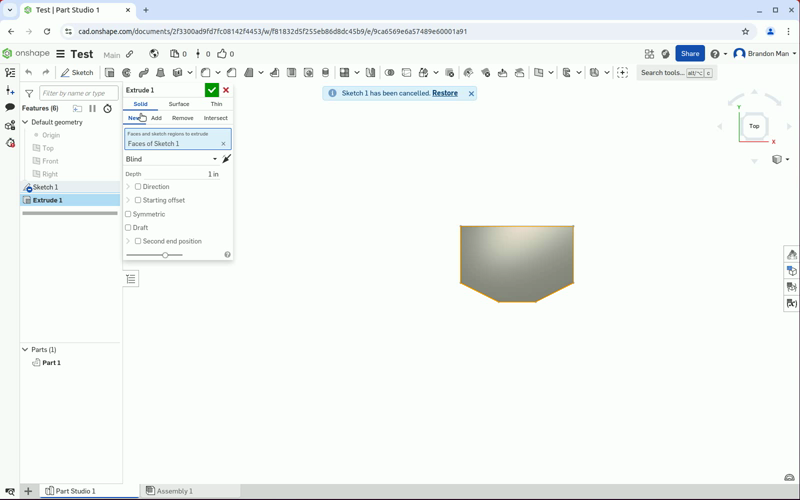
mouse_move(137, 120)
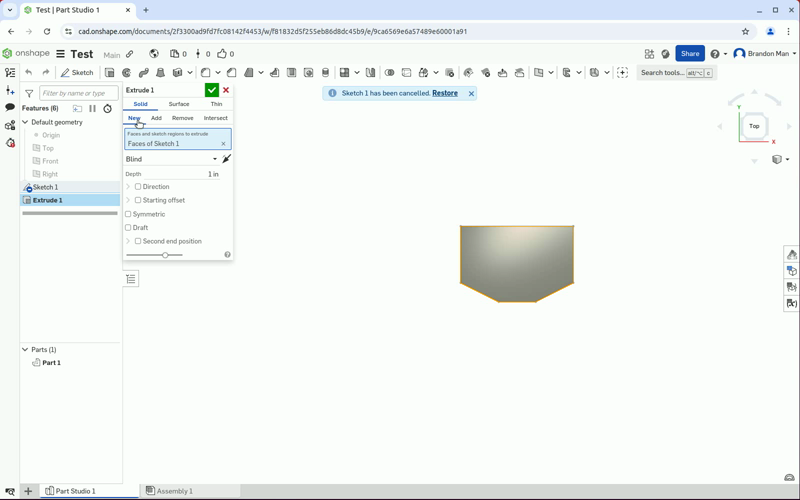
click(137, 120)
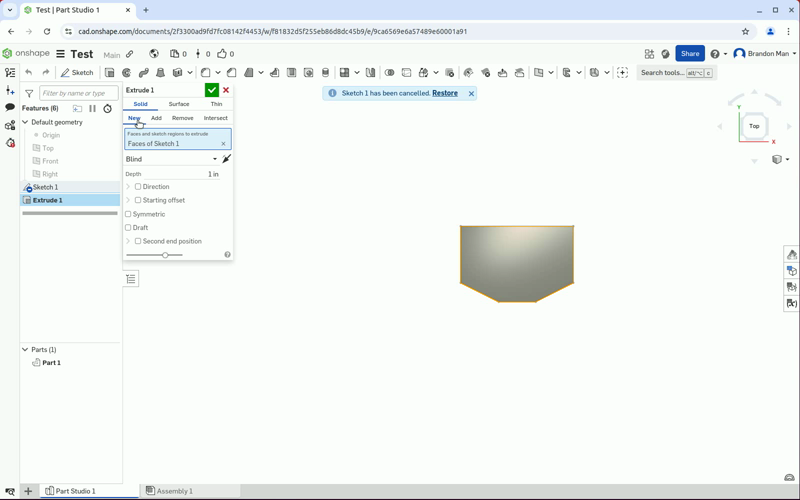
key(tab, 4)
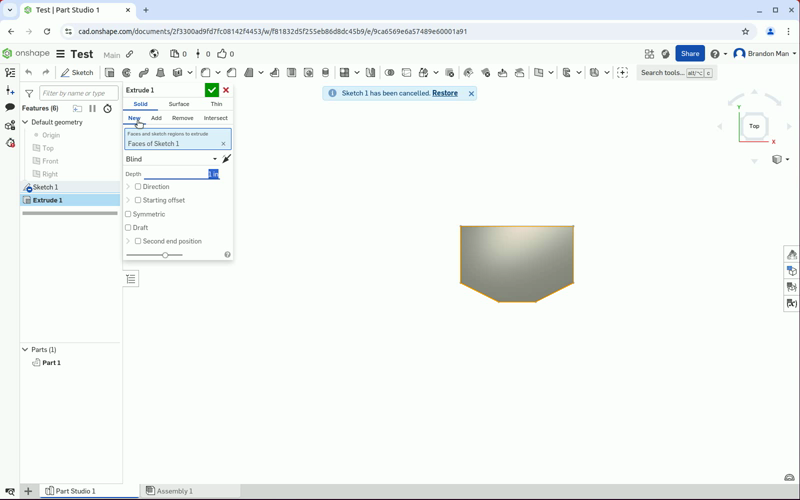
text(15.405)
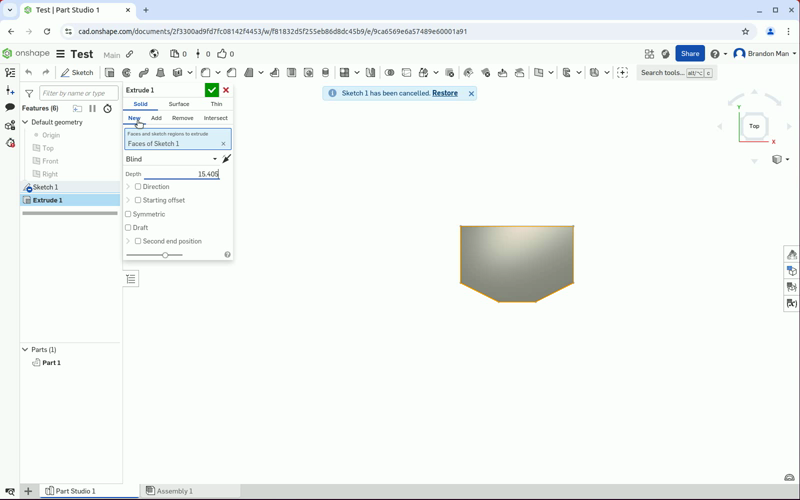
key(enter)
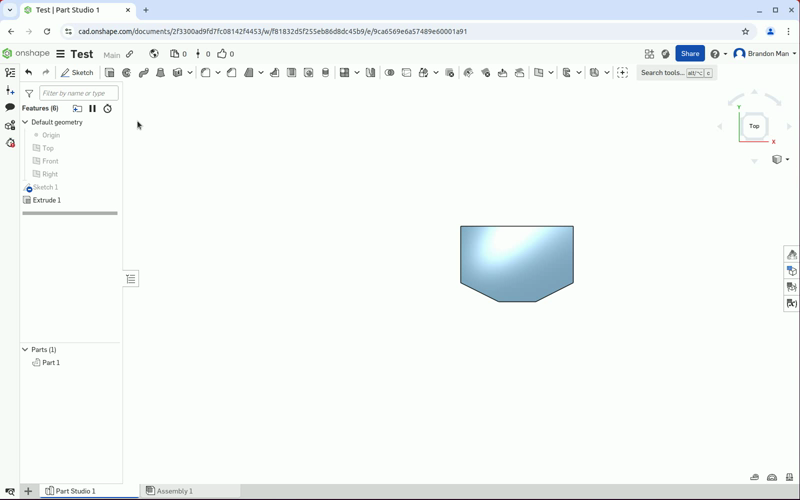
key(shift+h)
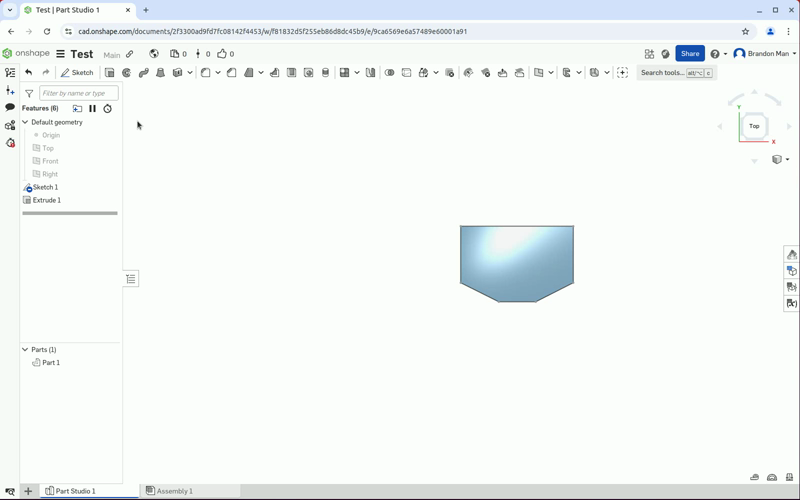
key(shift+h)
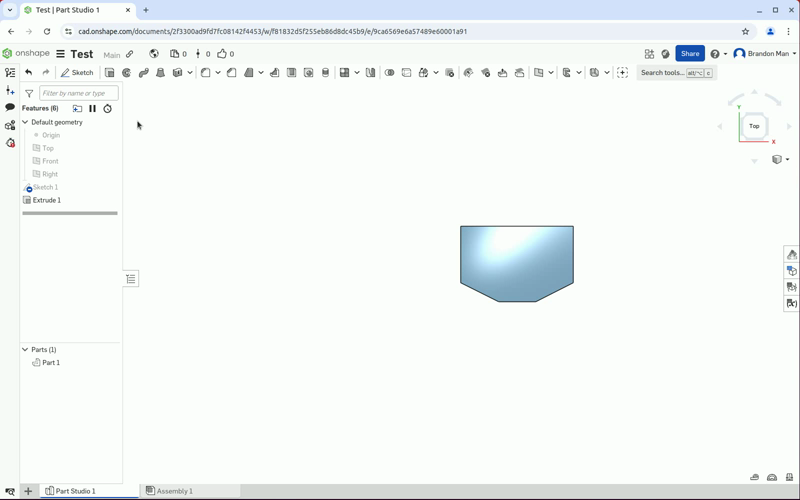
mouse_move(73, 189)
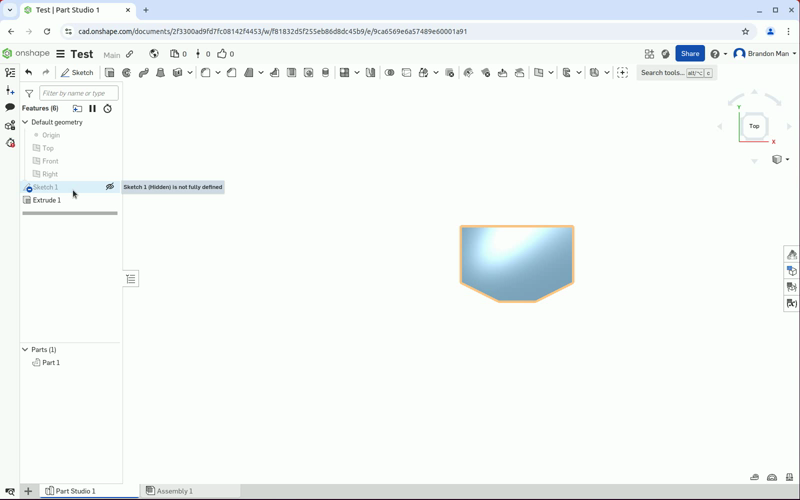
click(73, 189)
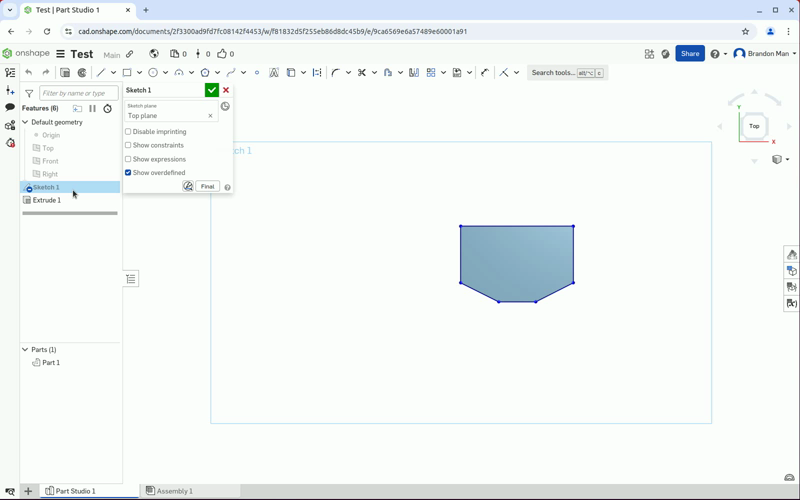
mouse_move(229, 92)
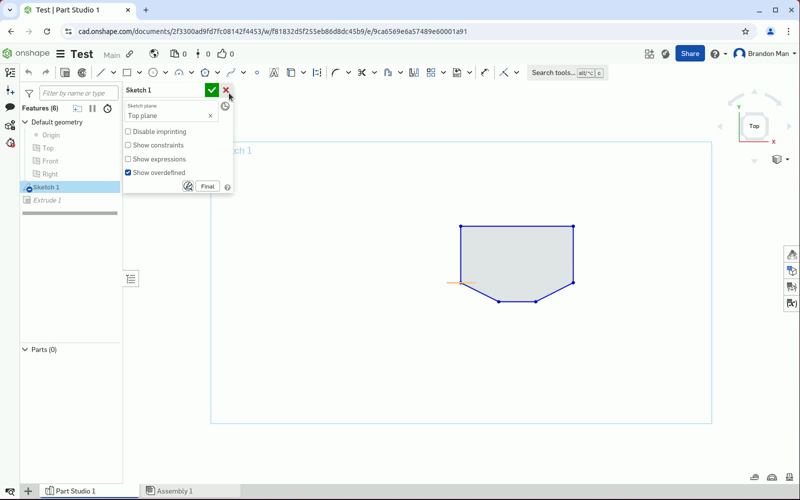
click(229, 92)
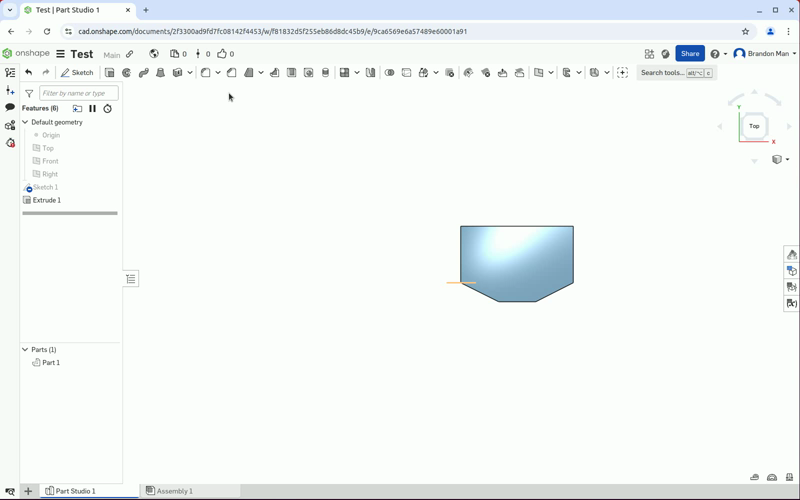
mouse_move(541, 75)
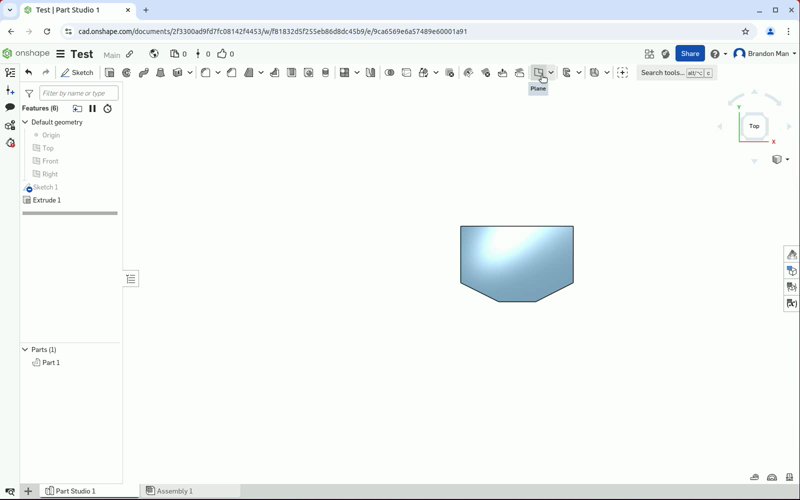
click(541, 75)
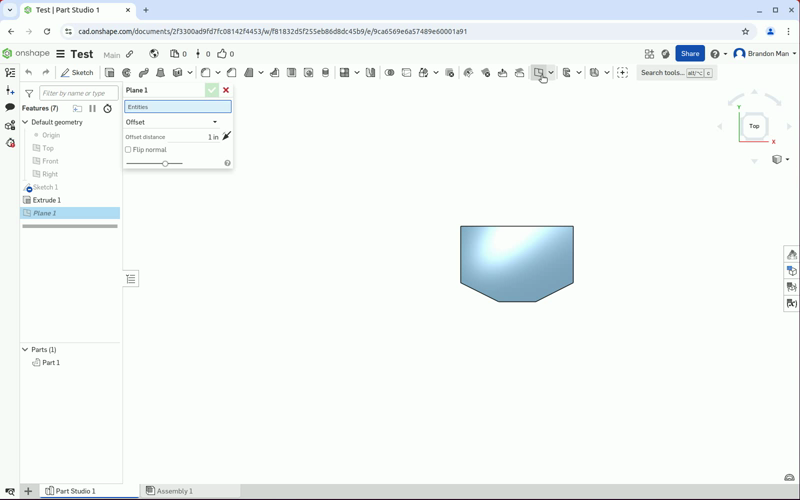
mouse_move(73, 150)
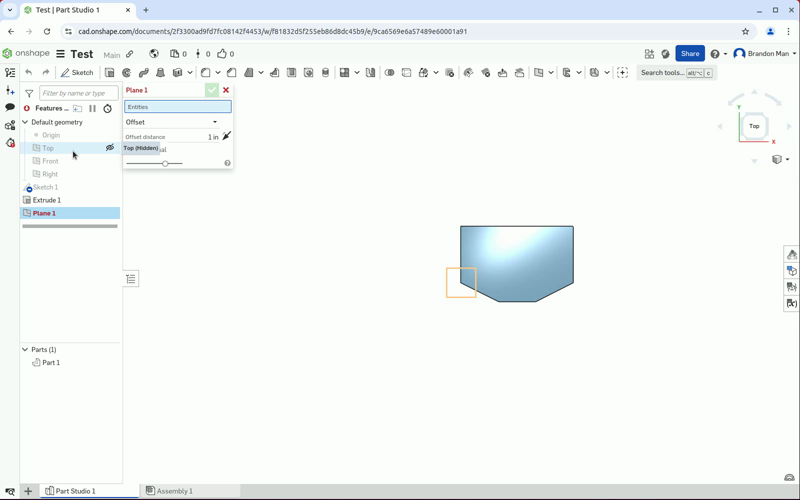
click(73, 150)
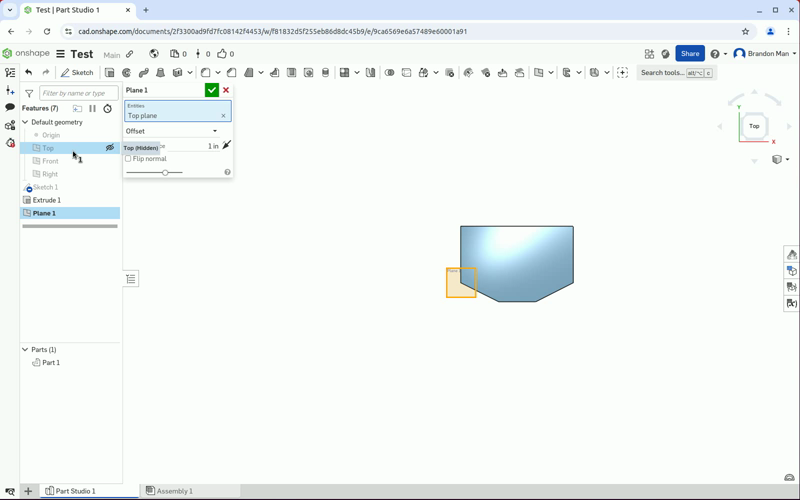
key(tab, 2)
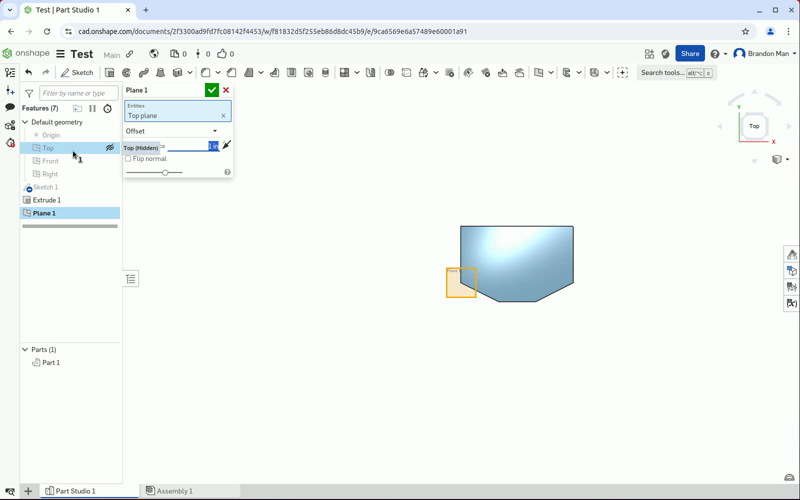
text(15.405)
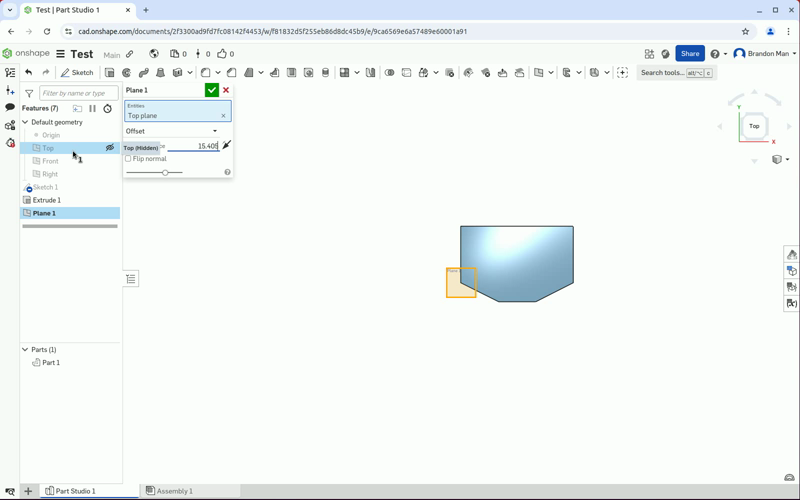
key(enter, 2)
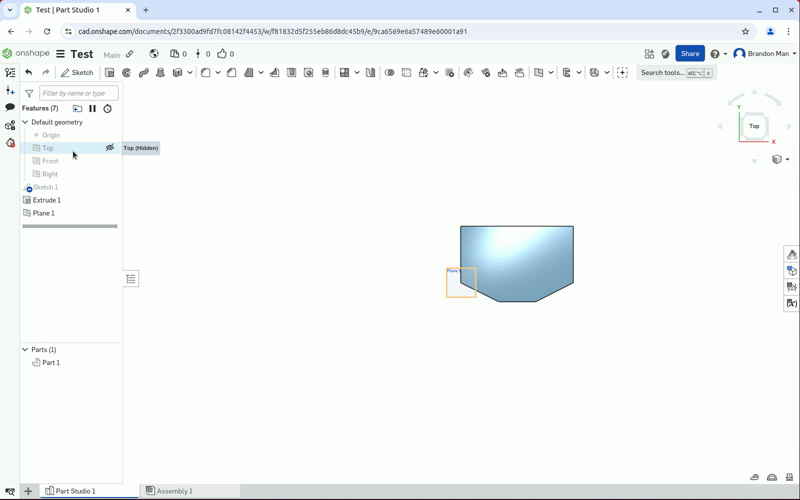
key(shift+s)
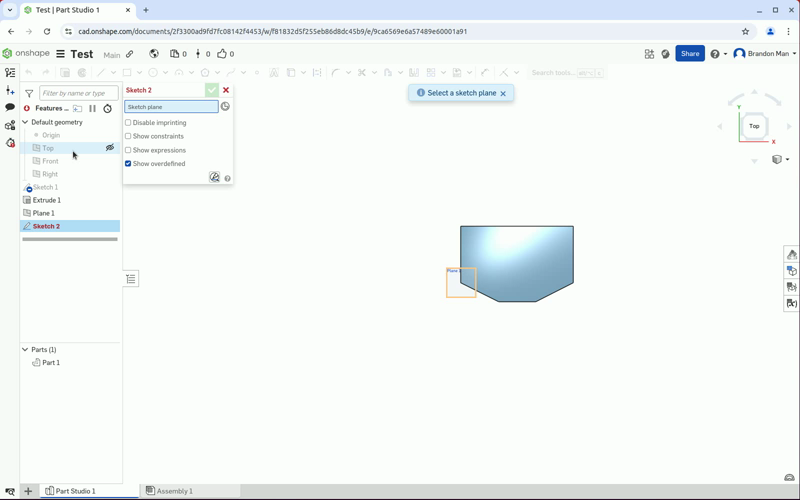
mouse_move(73, 215)
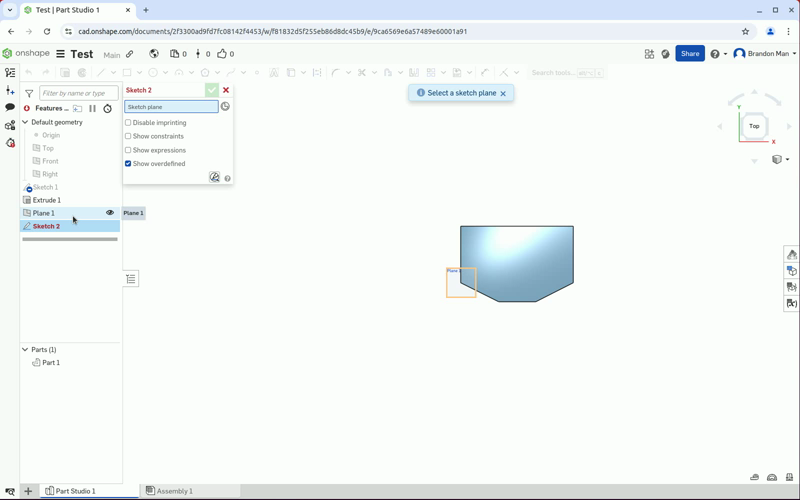
click(73, 215)
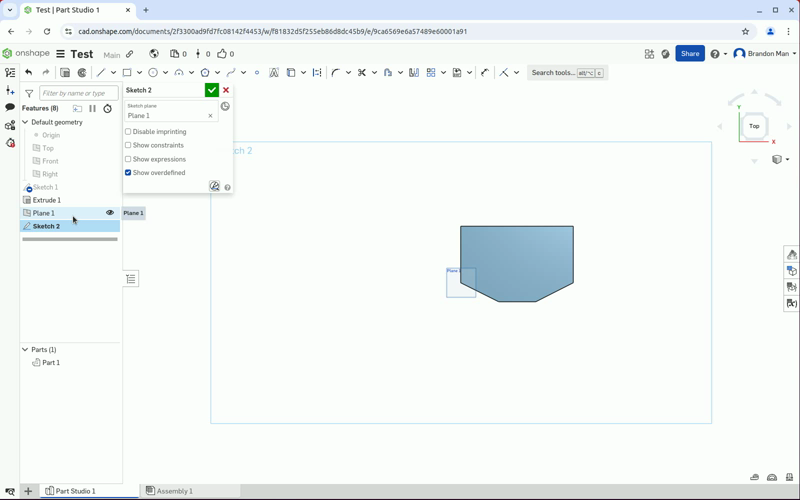
mouse_move(73, 352)
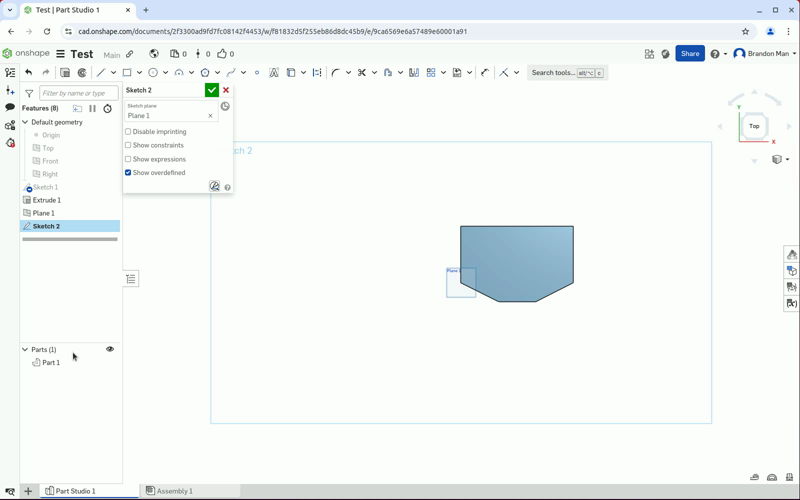
key(y)
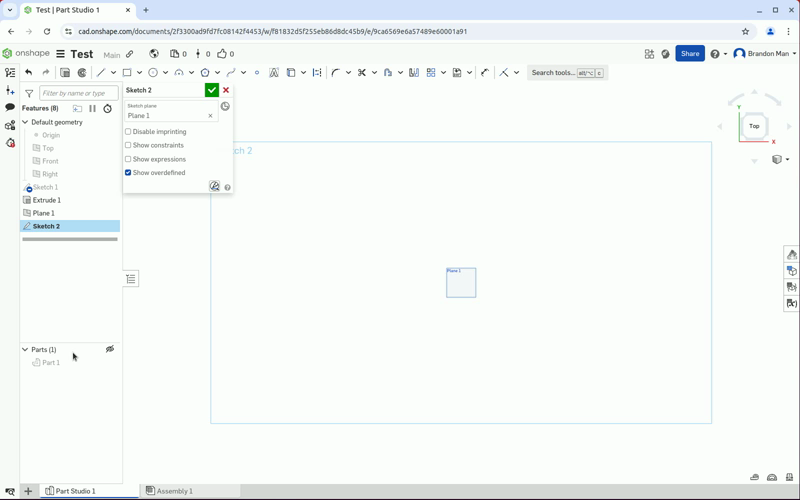
key(l)
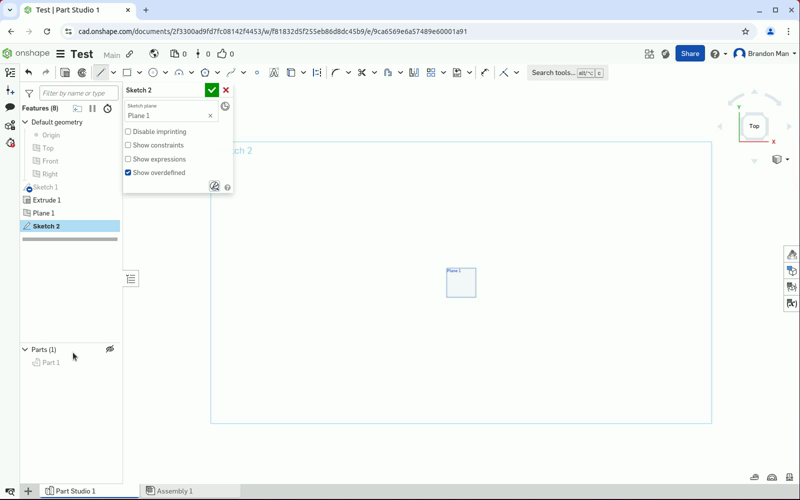
key_down(shift)
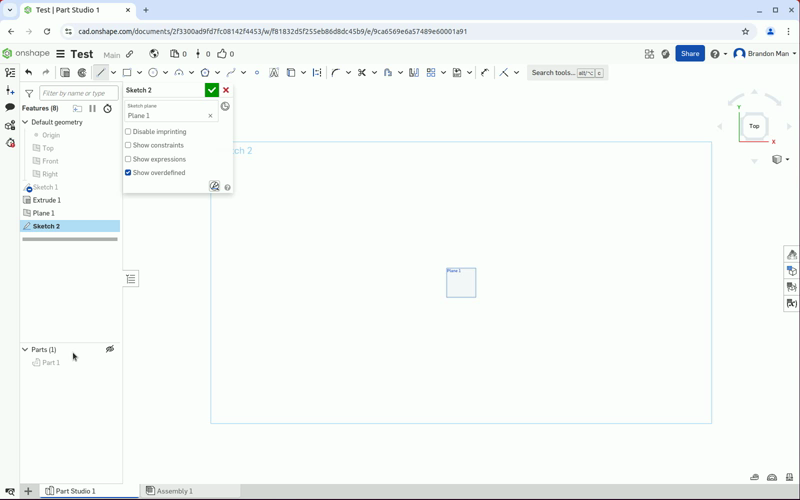
mouse_move(460, 282)
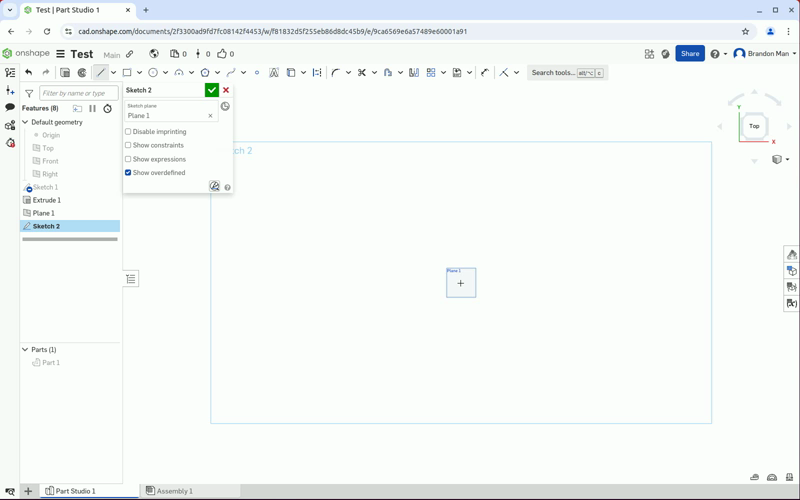
click(460, 282)
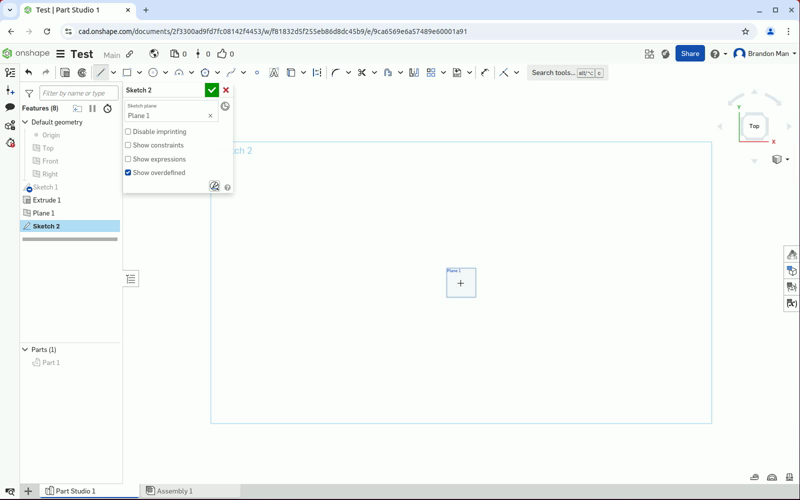
key_up(shift)
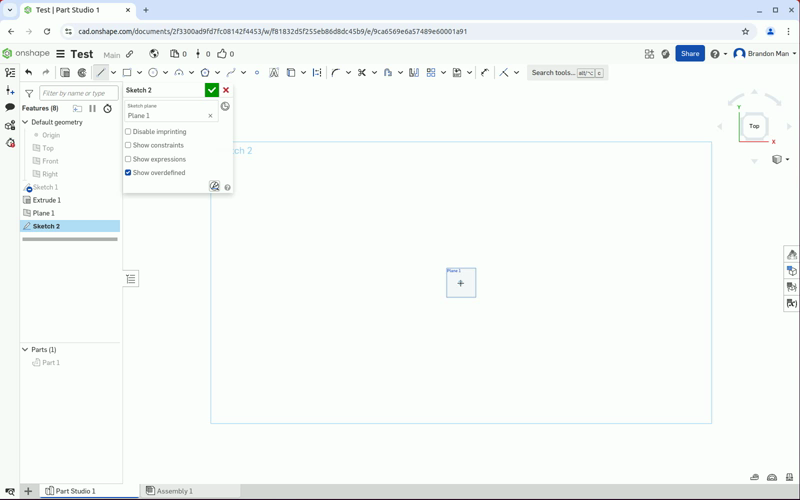
key_down(shift)
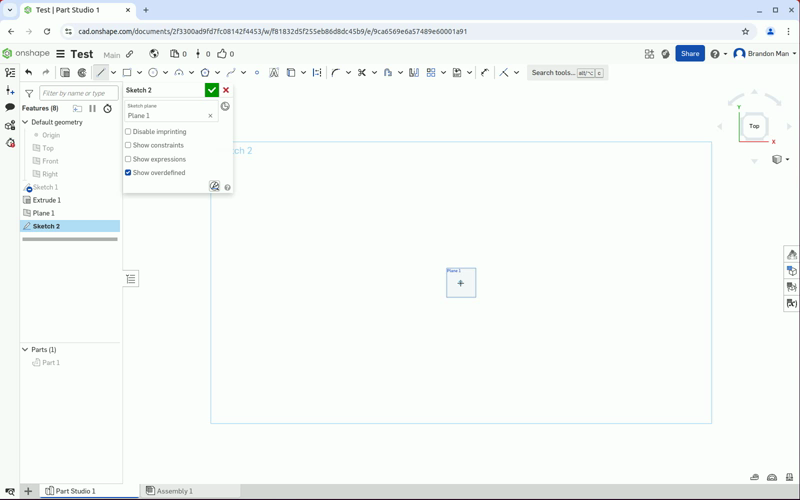
mouse_move(573, 282)
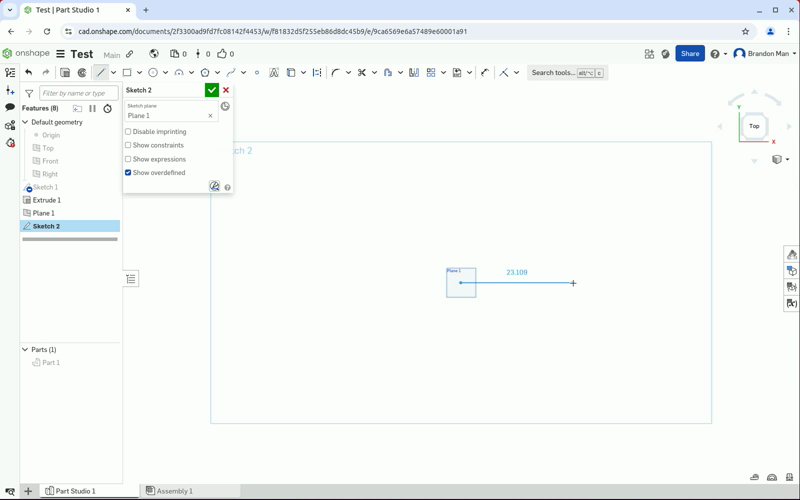
click(573, 282)
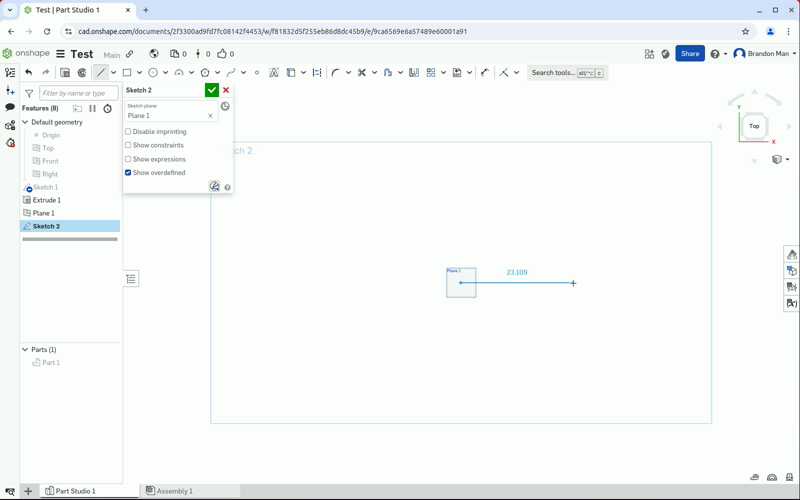
key_up(shift)
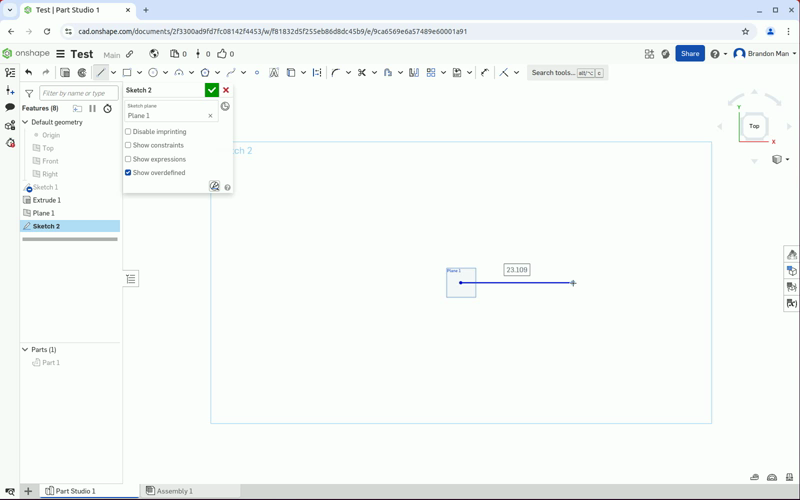
key_down(shift)
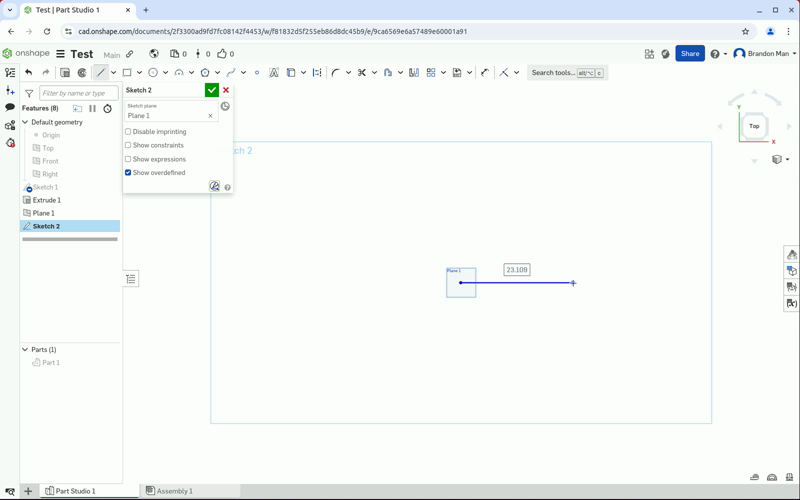
mouse_move(589, 282)
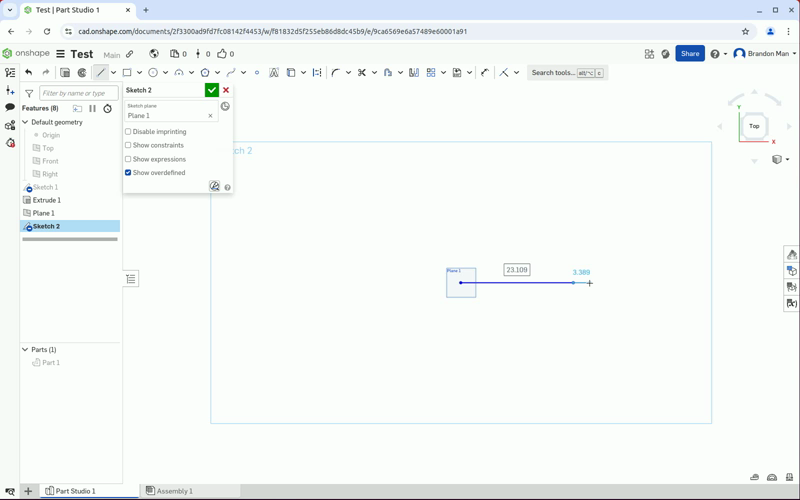
mouse_move(573, 264)
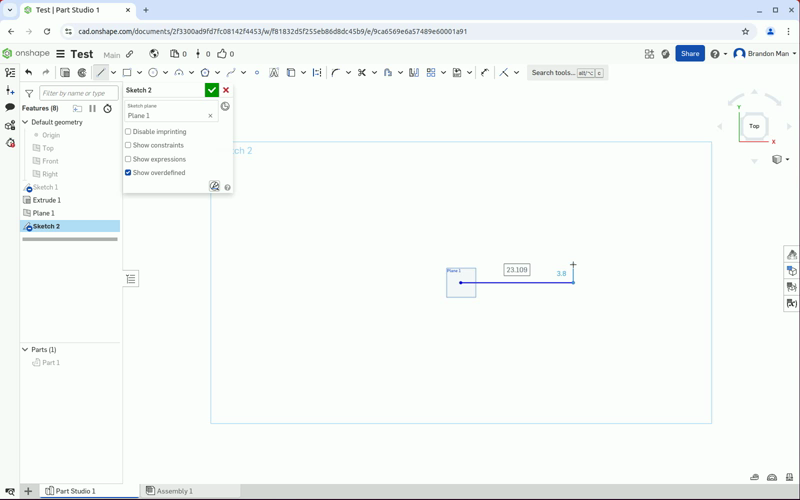
click(573, 264)
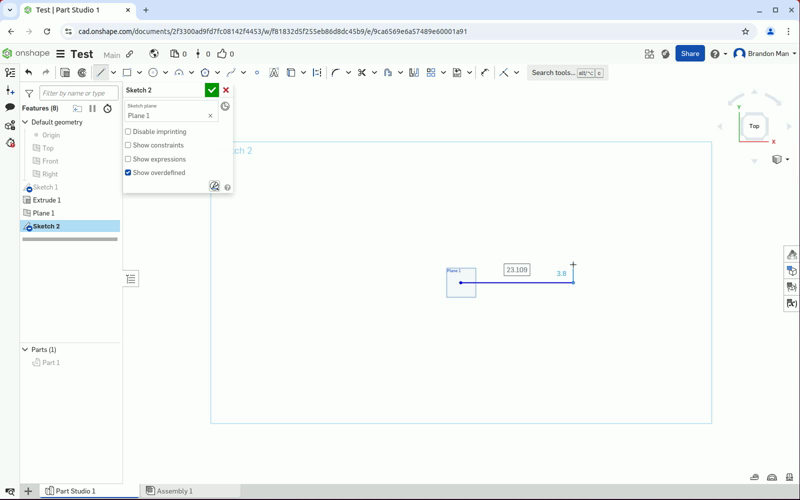
key_up(shift)
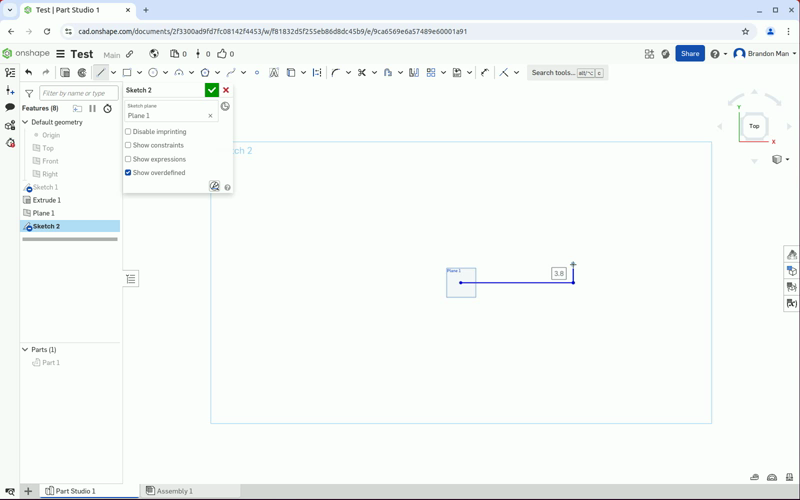
key_down(shift)
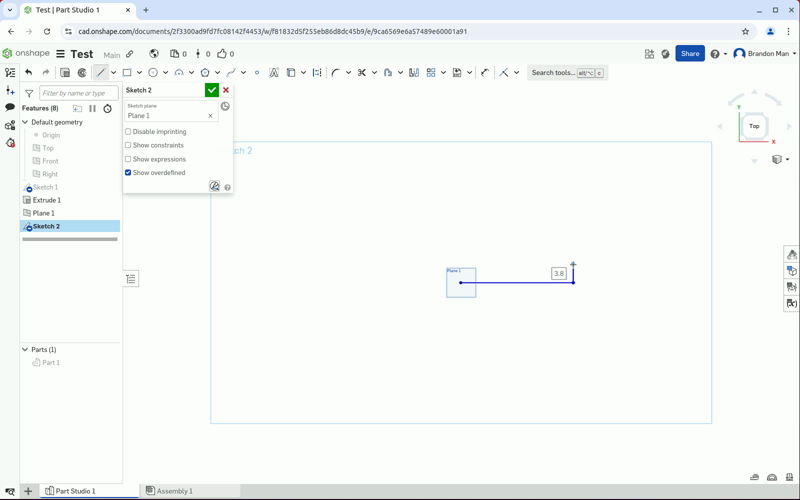
mouse_move(460, 264)
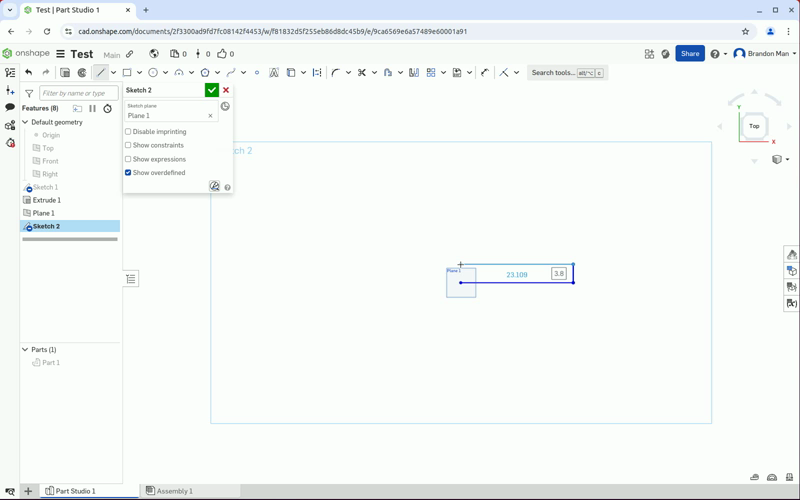
click(460, 264)
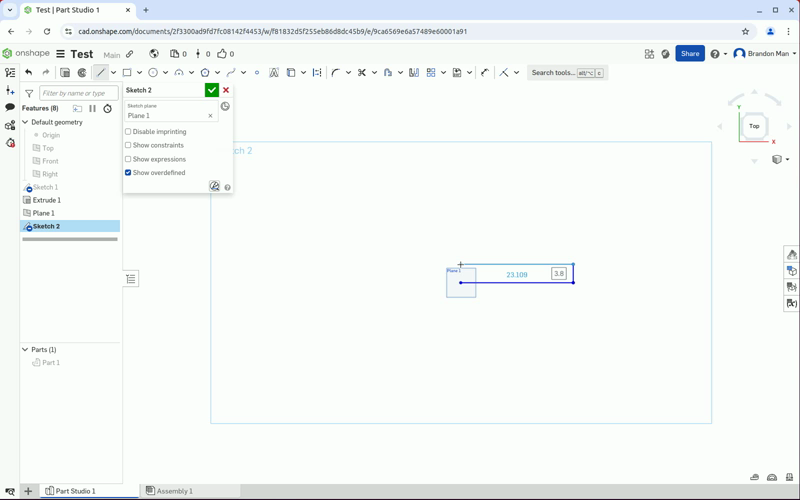
key_up(shift)
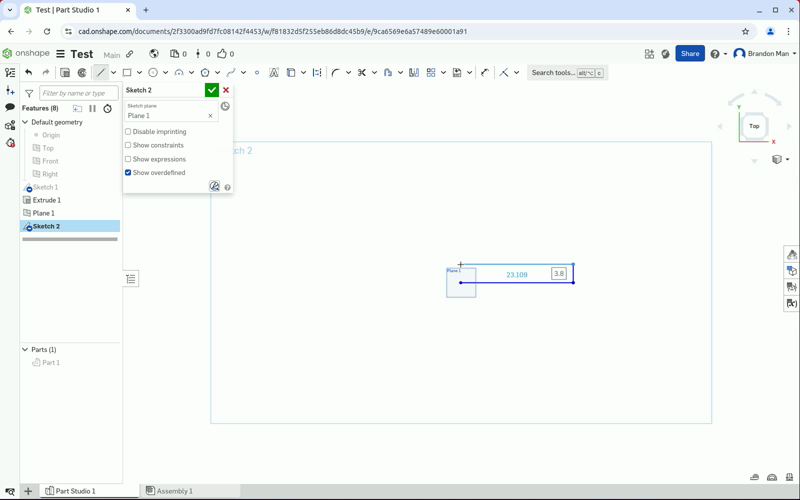
mouse_move(490, 264)
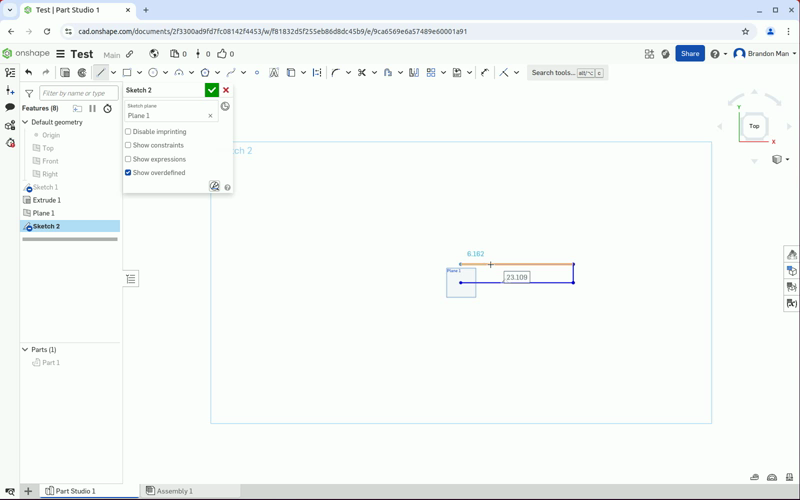
key_down(shift)
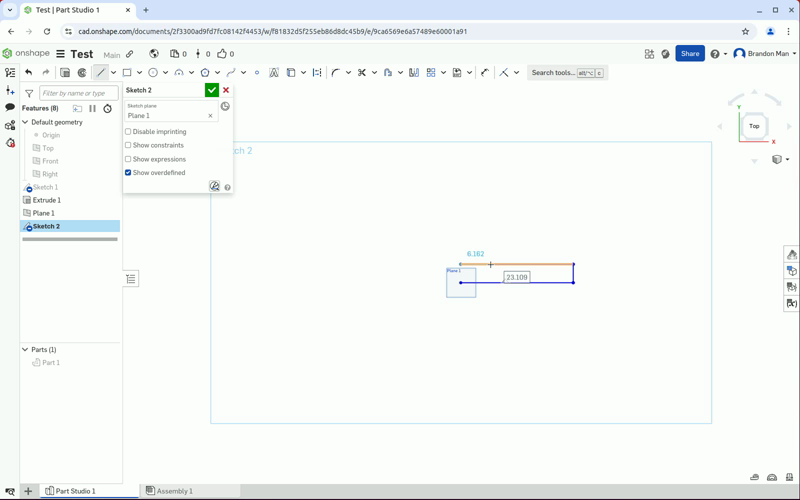
mouse_move(460, 282)
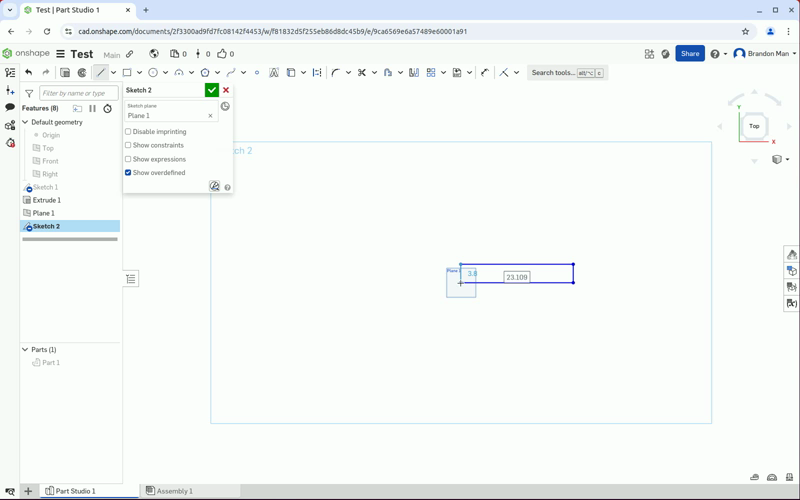
key_up(shift)
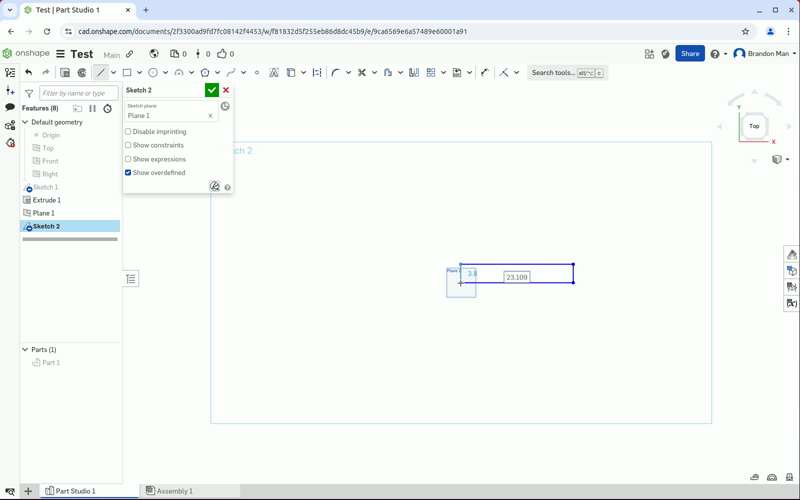
click(460, 282)
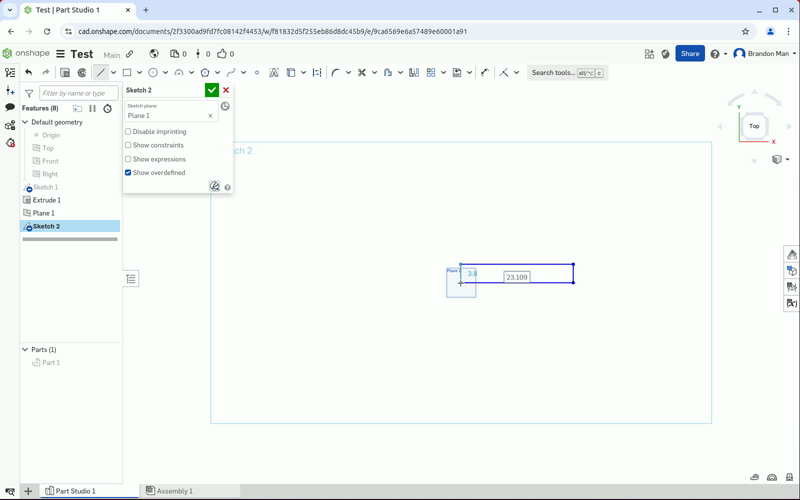
key(esc)
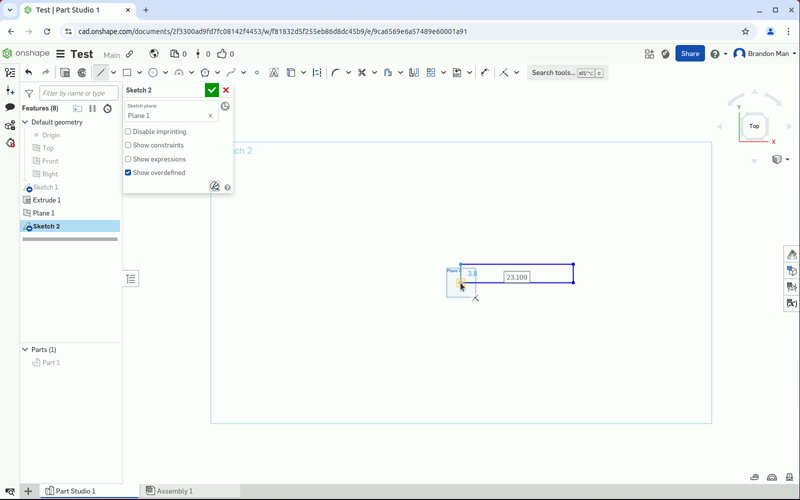
mouse_move(520, 279)
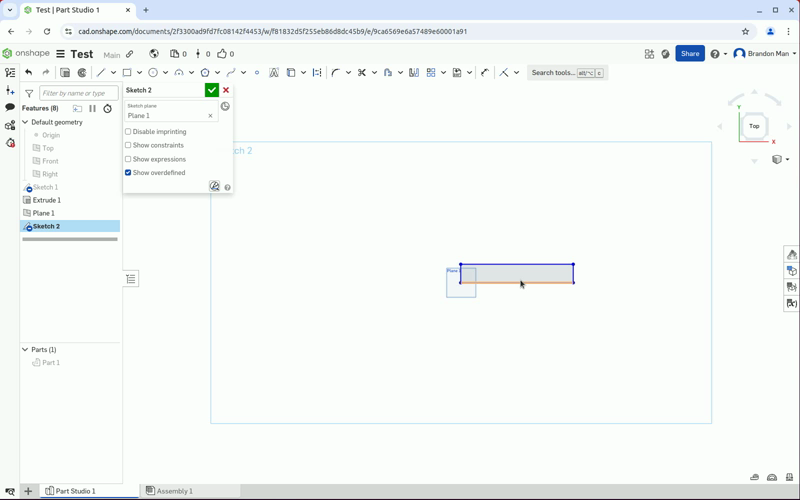
click(520, 279)
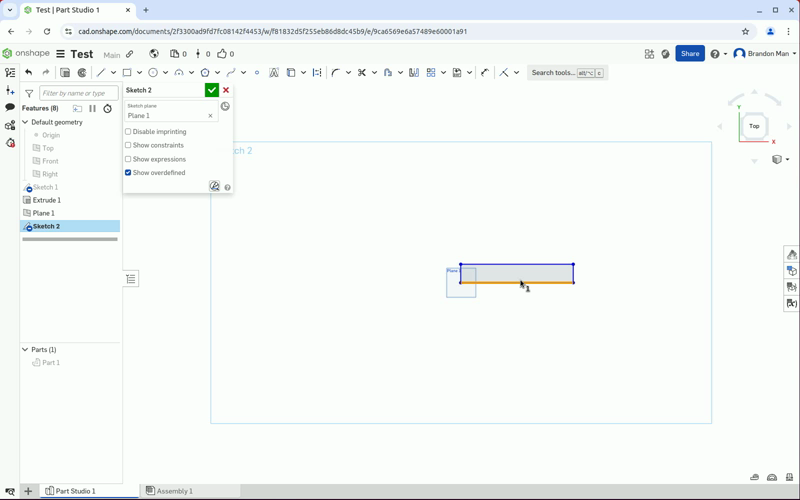
mouse_move(73, 352)
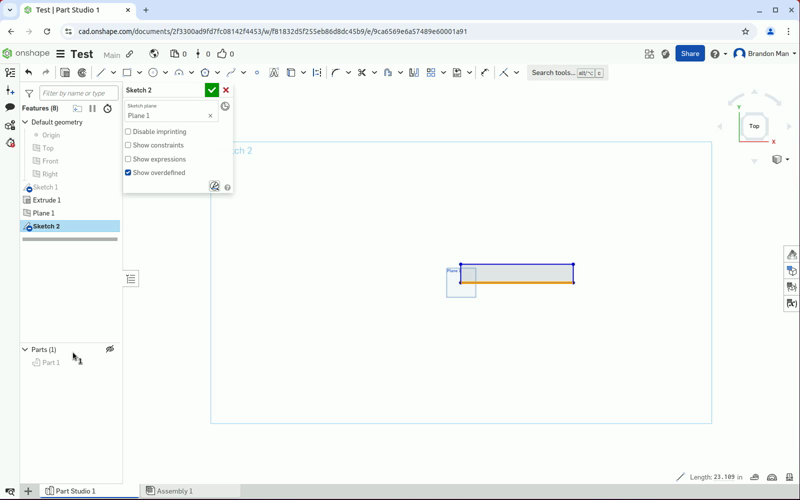
key(shift+y)
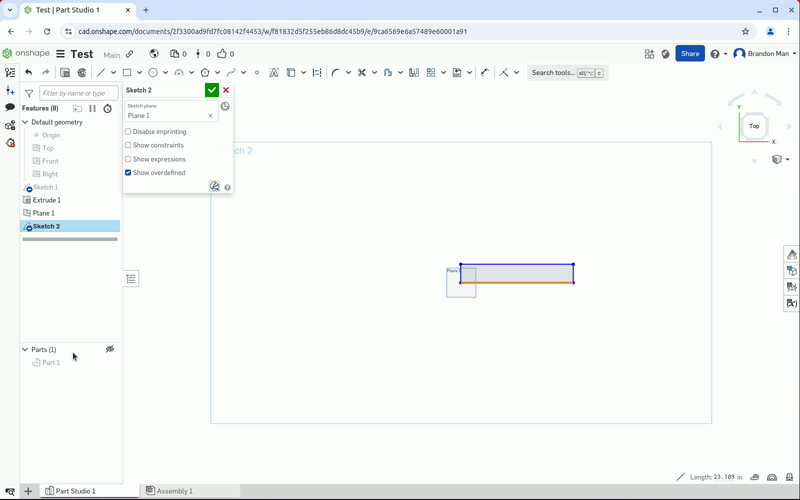
key(shift+e)
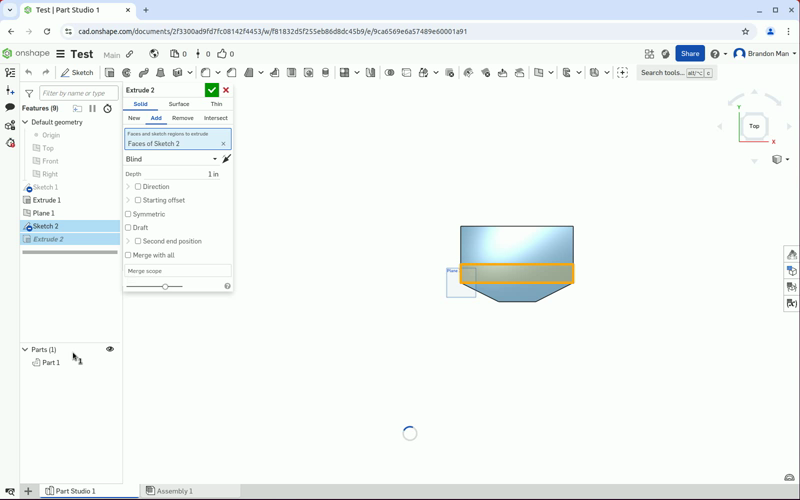
mouse_move(143, 106)
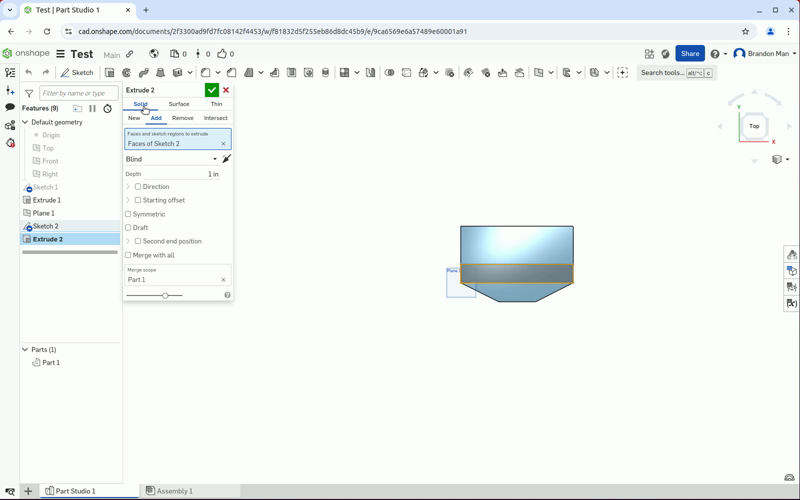
click(143, 106)
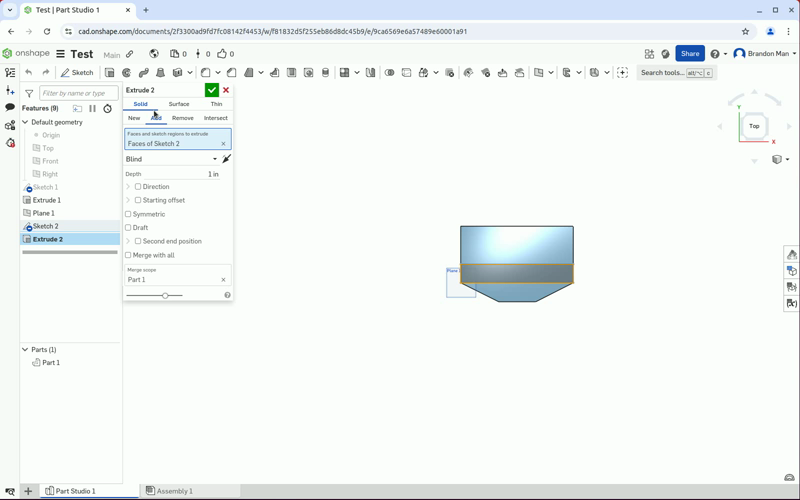
mouse_move(186, 120)
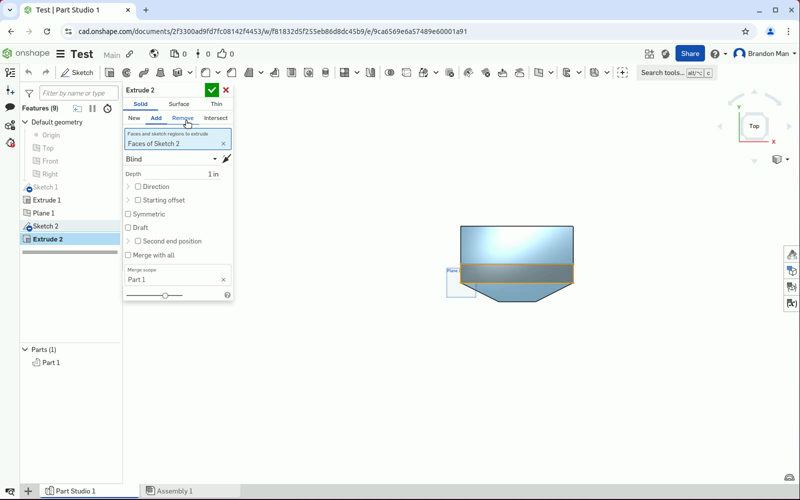
click(186, 120)
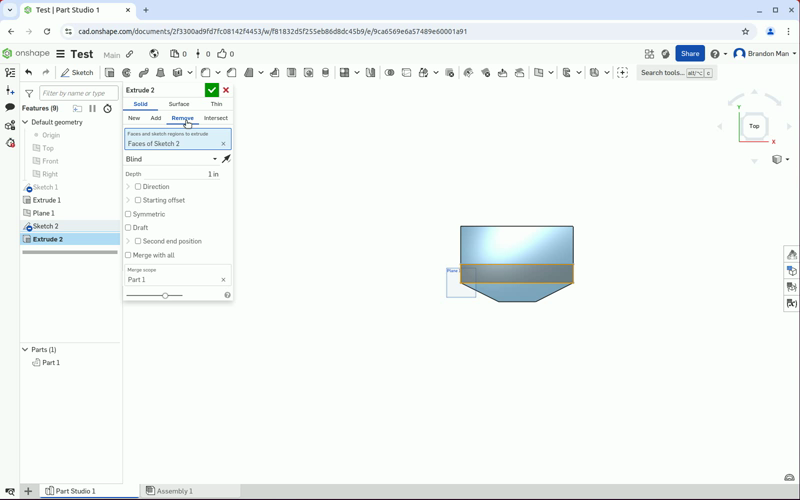
key(tab, 4)
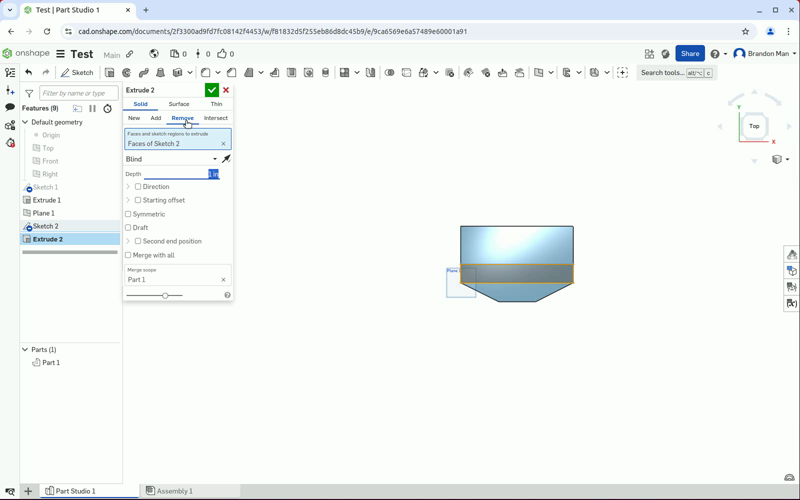
text(11.554)
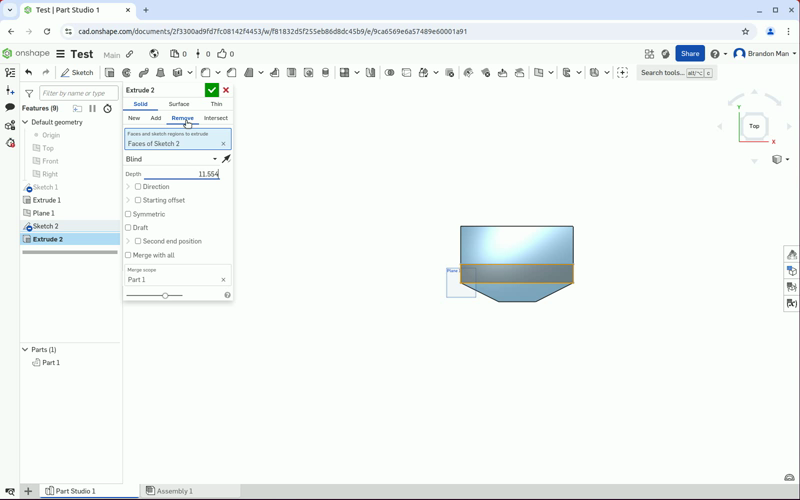
key(tab, 6)
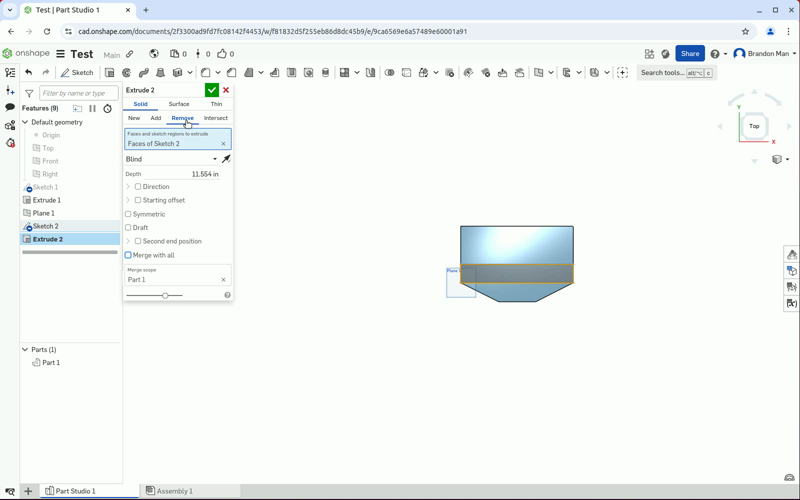
key(space)
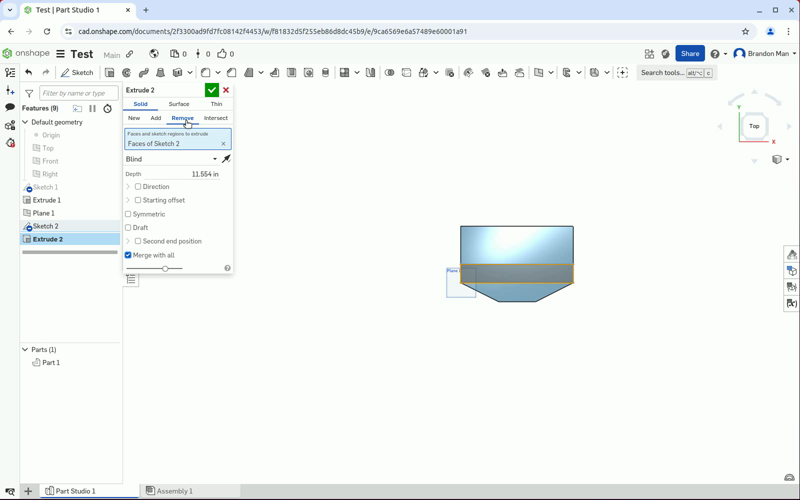
key(enter)
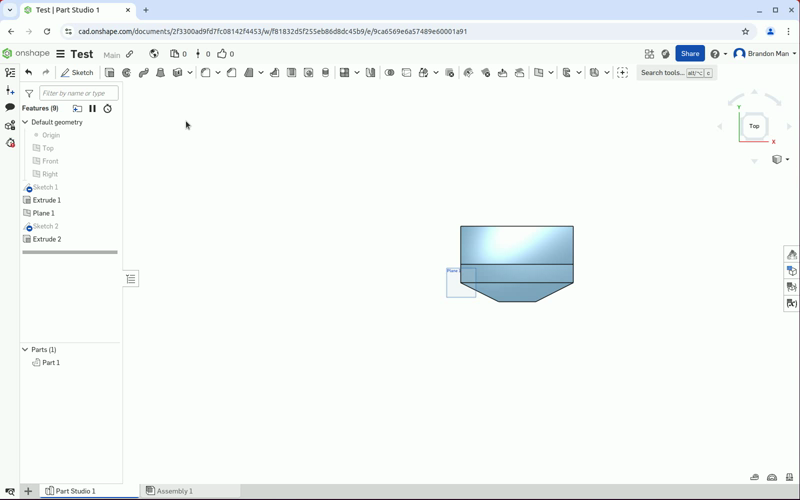
key(shift+h)
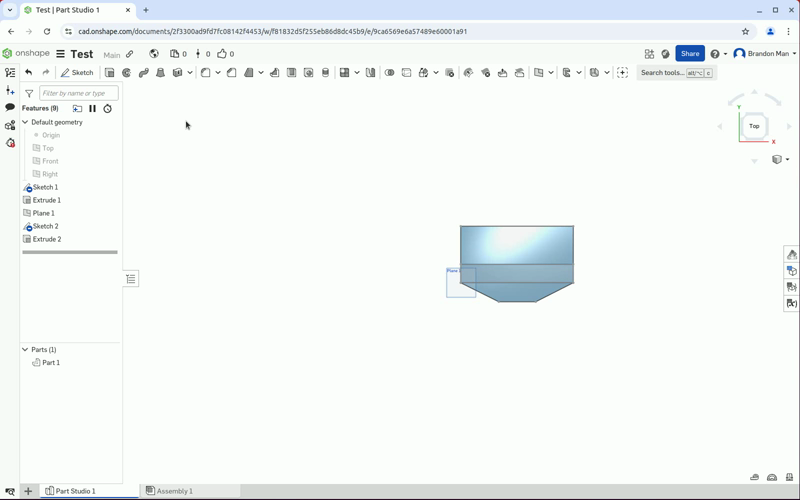
key(shift+h)
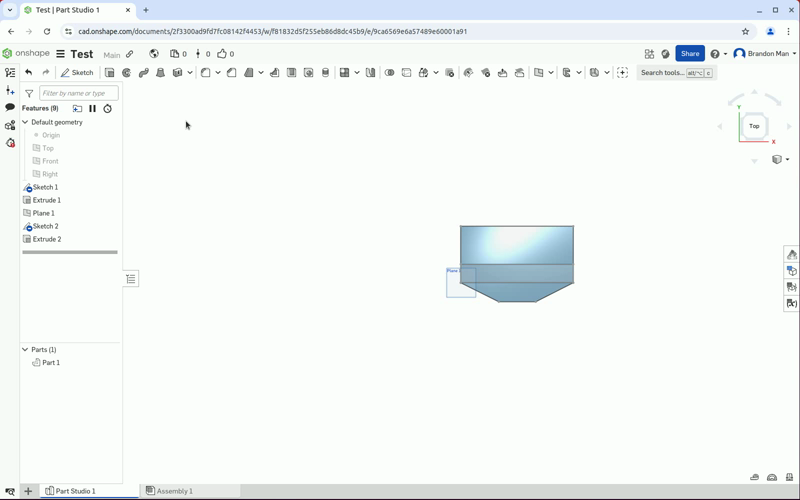
key(shift+7)
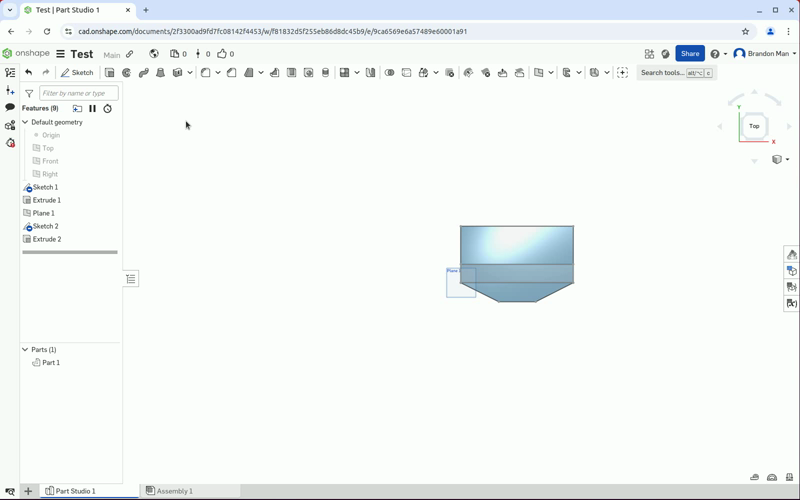
key(up, 3)
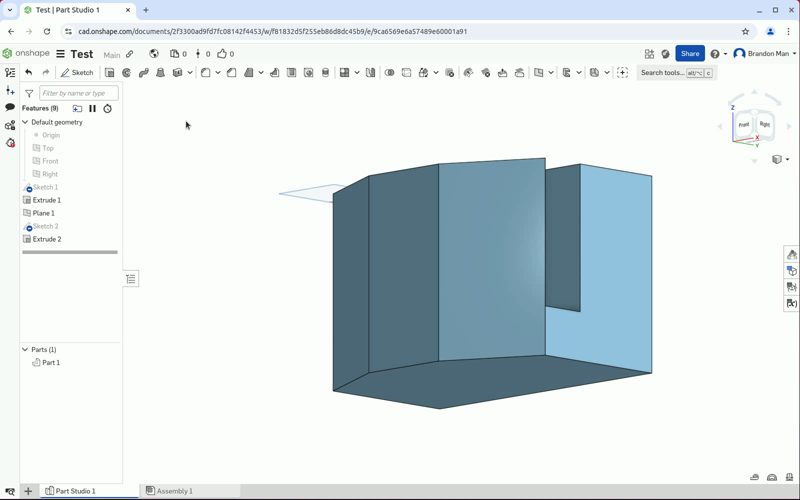
key(left, 3)
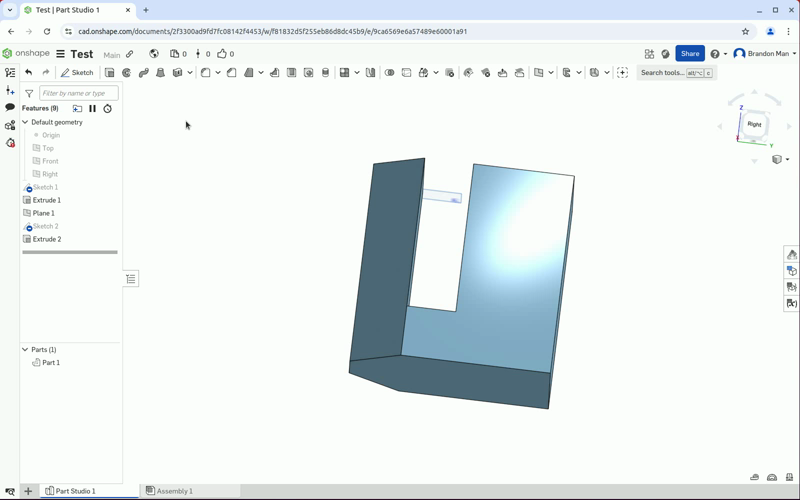
key(right, 3)
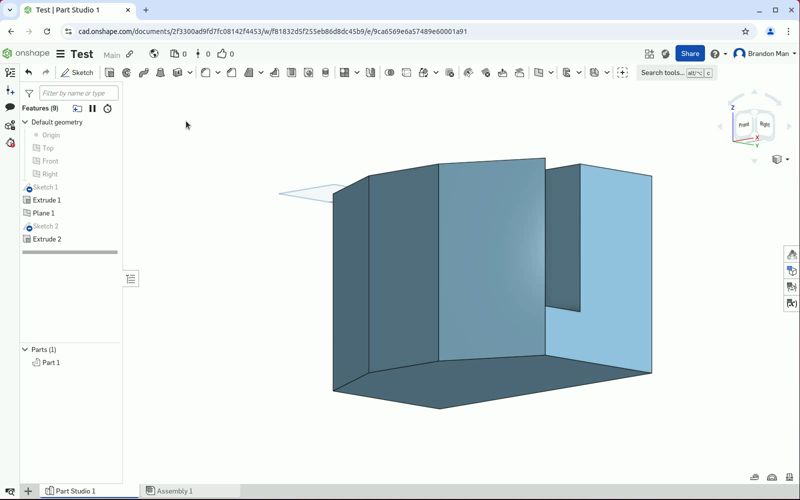
key(down, 3)
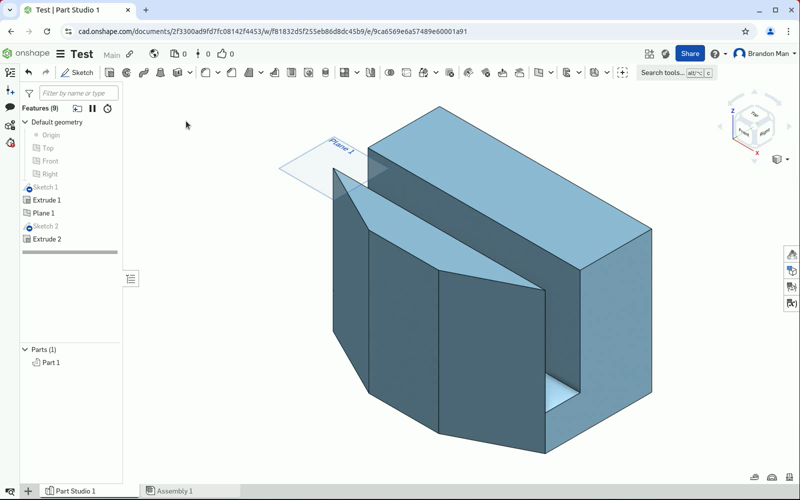
mouse_move(73, 189)
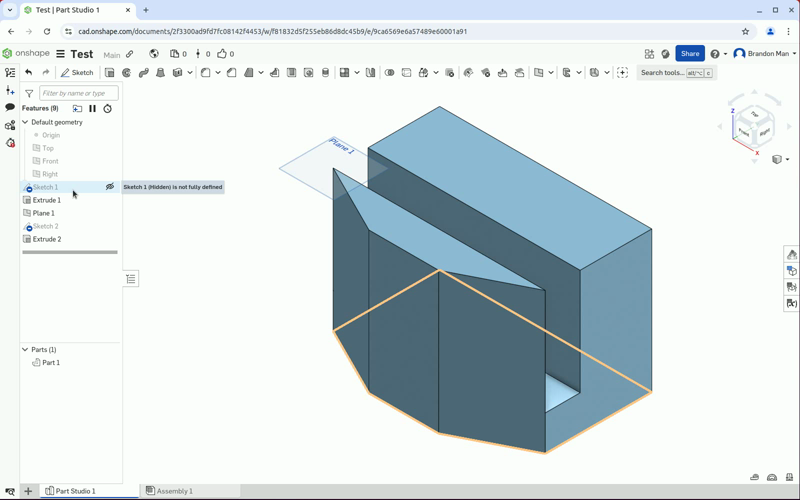
click(73, 189)